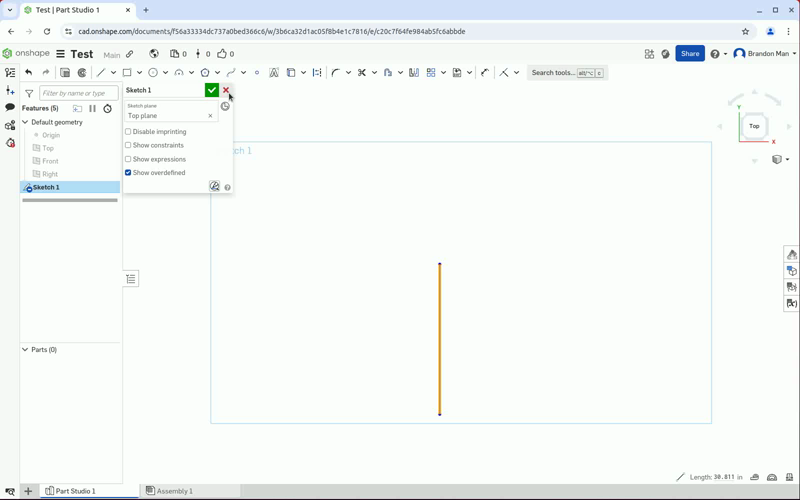
key(shift+h)
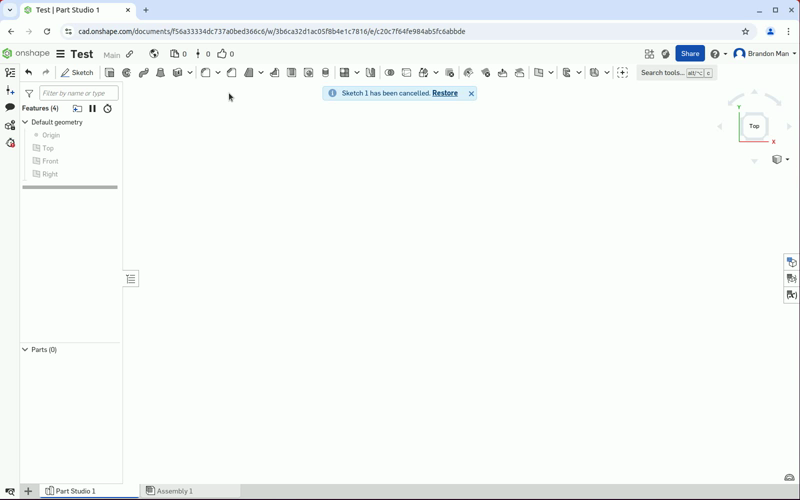
mouse_move(73, 352)
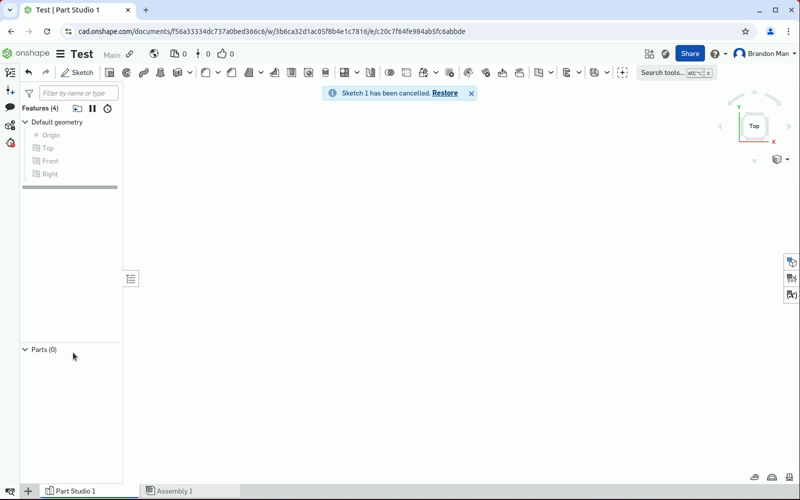
key(y)
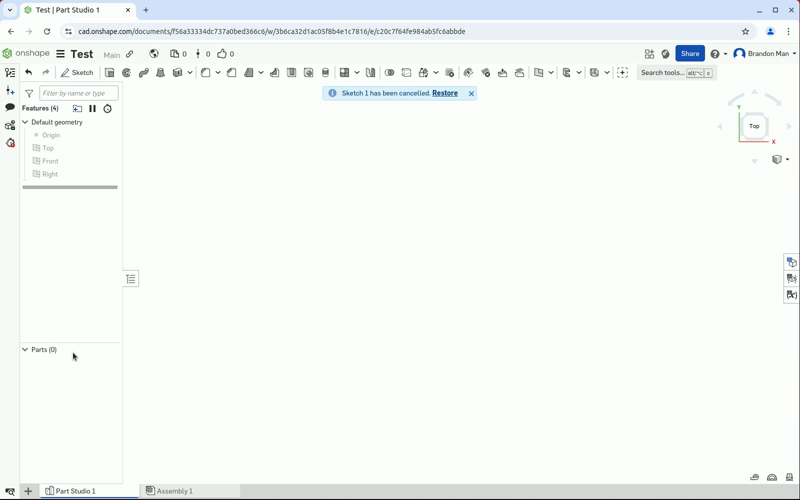
key(shift+p)
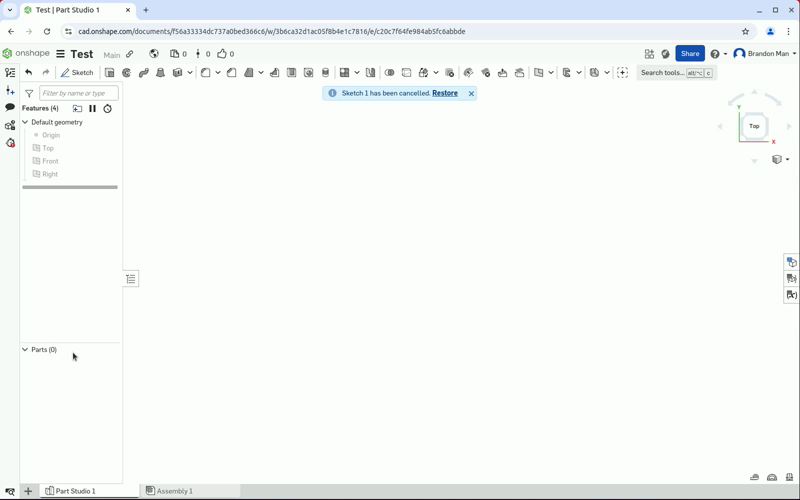
key(space)
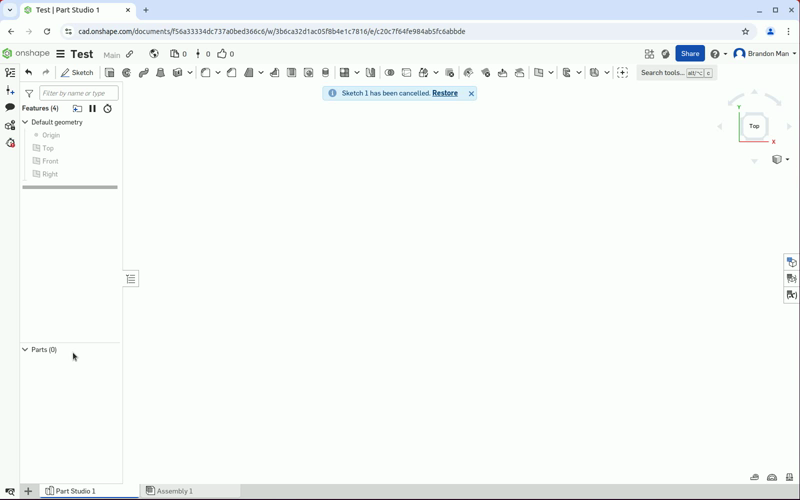
key_down(shift)
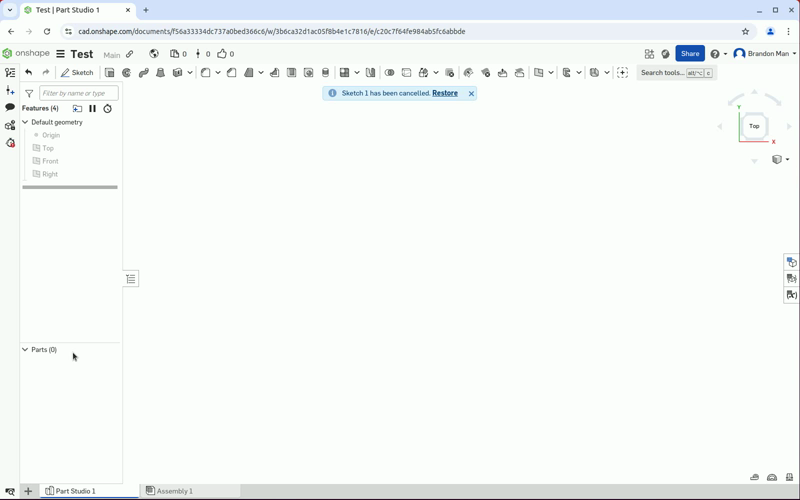
key(up)
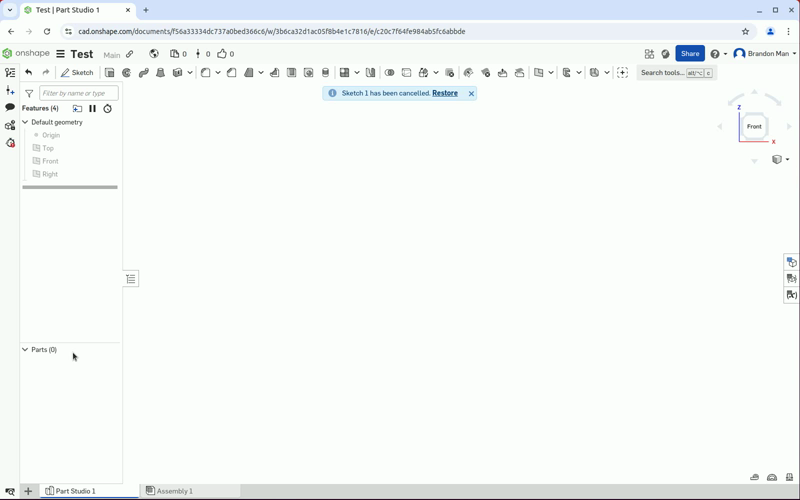
key_up(shift)
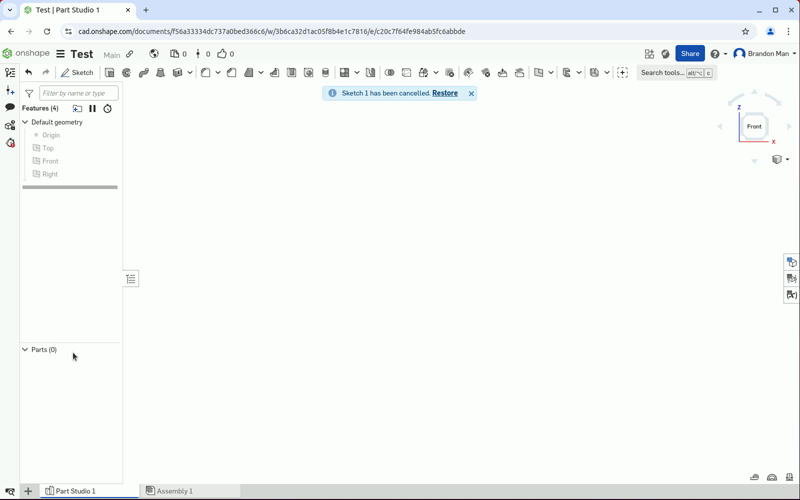
mouse_move(73, 352)
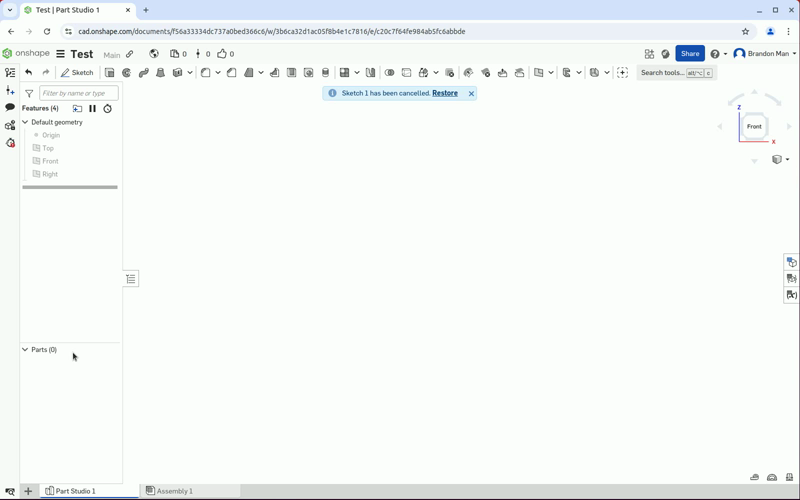
key(shift+y)
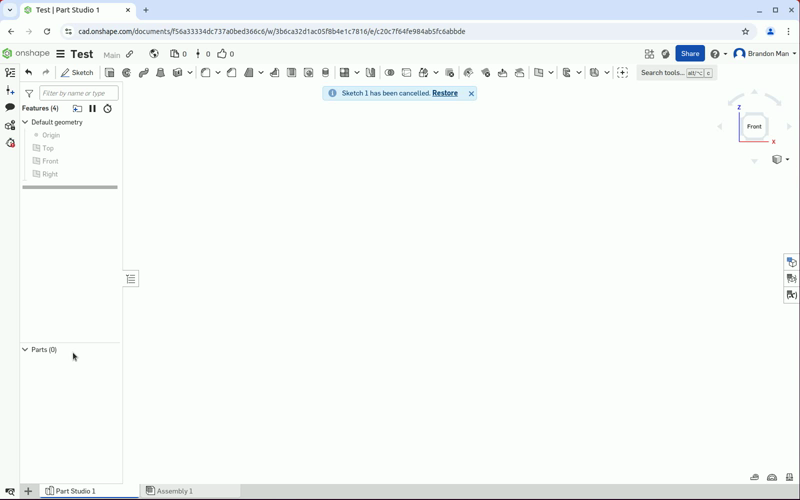
key(shift+s)
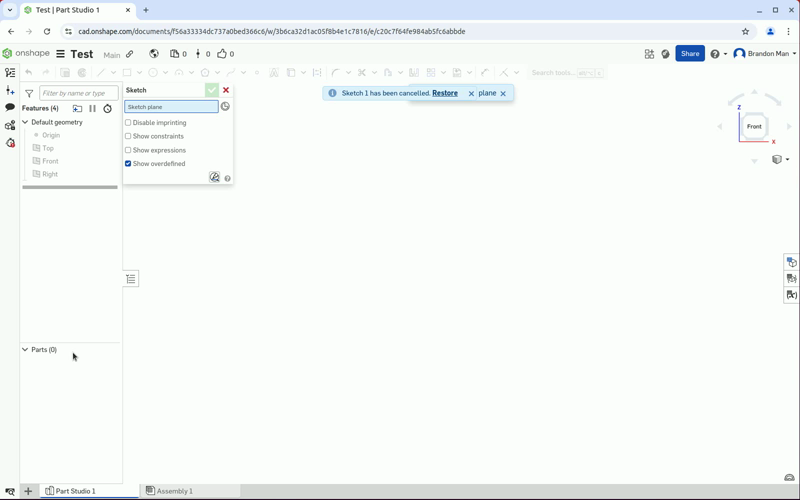
mouse_move(73, 163)
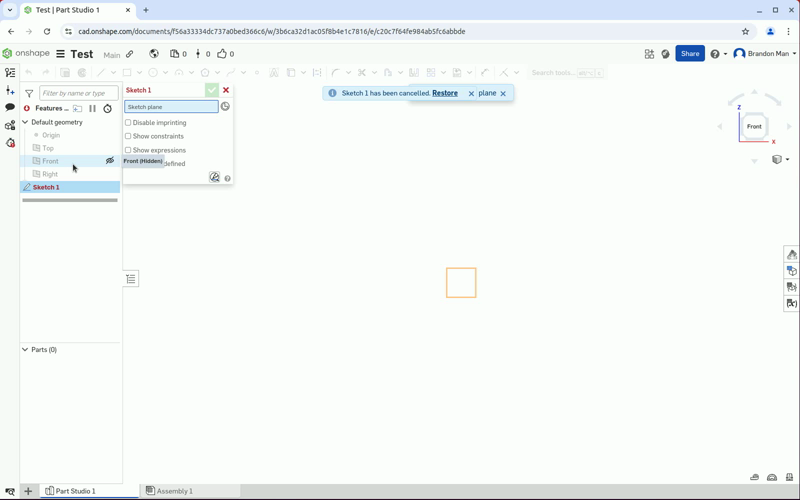
click(73, 163)
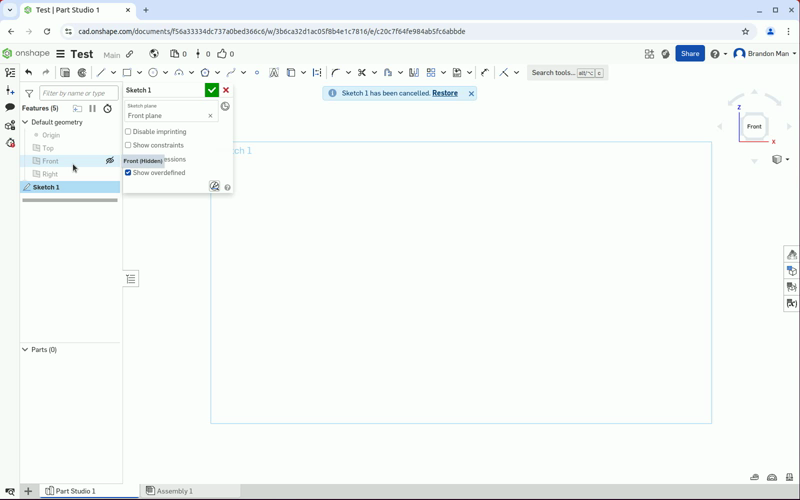
mouse_move(73, 352)
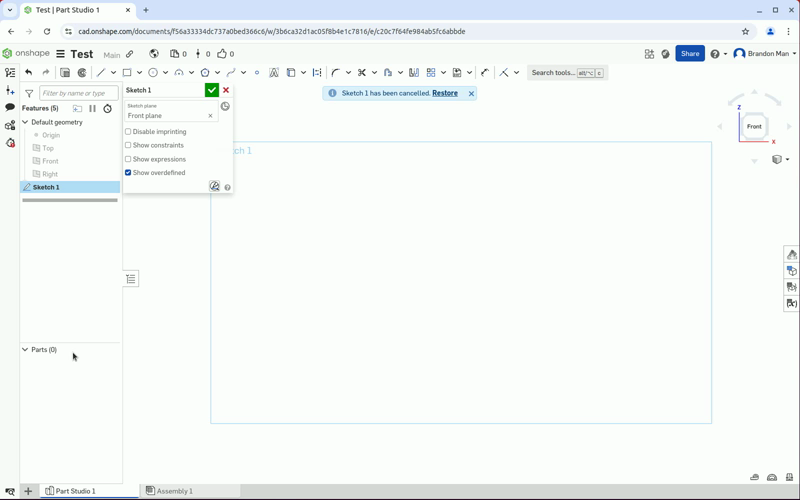
key(y)
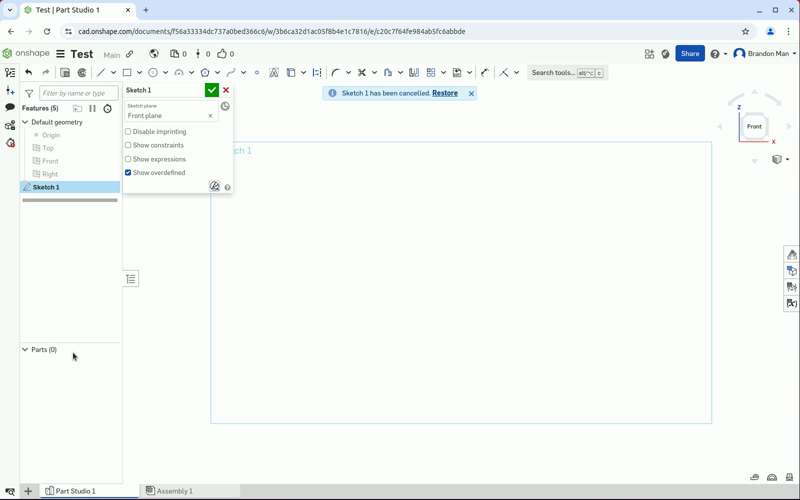
key(l)
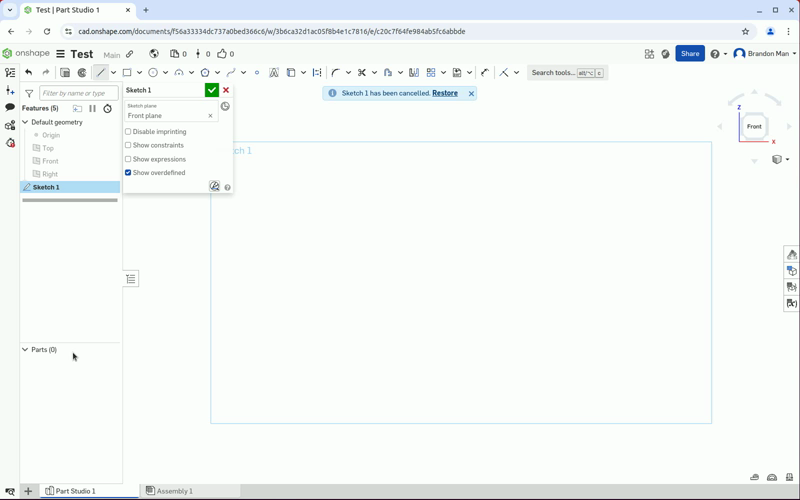
key_down(shift)
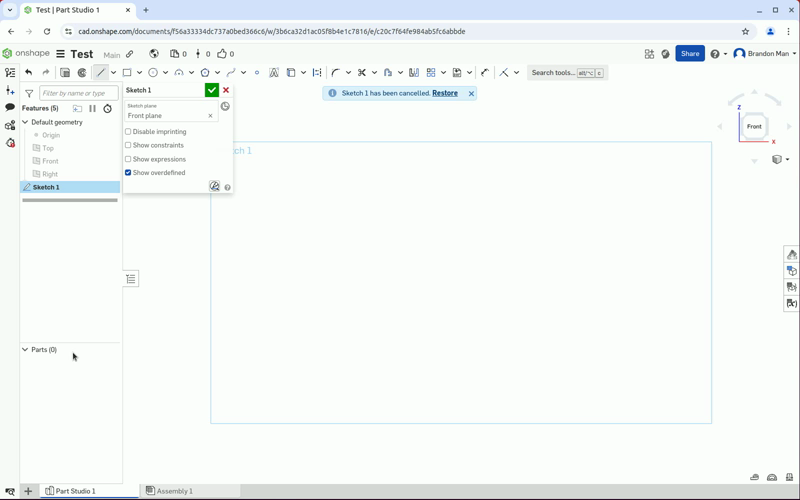
mouse_move(453, 286)
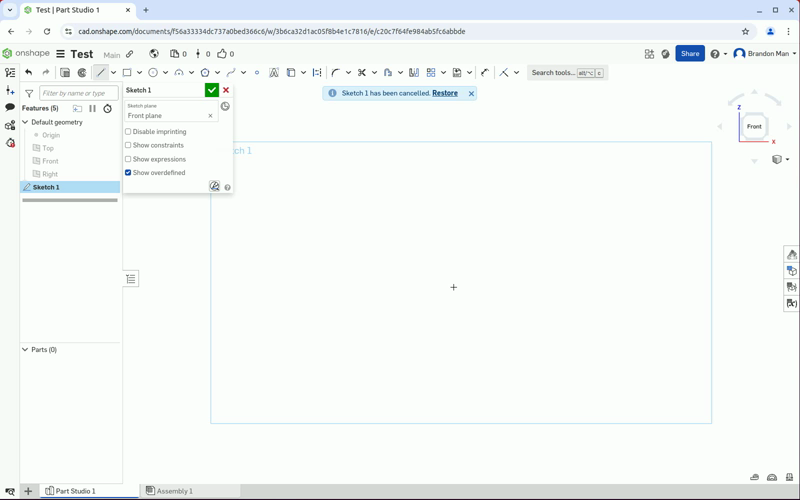
click(453, 286)
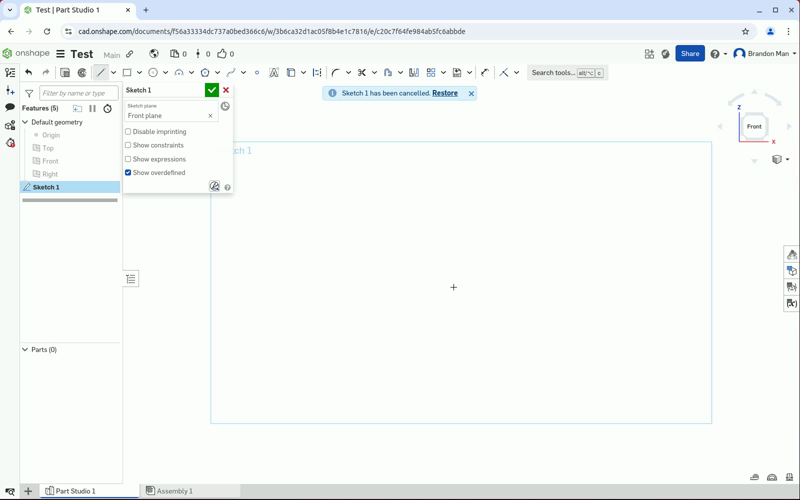
key_up(shift)
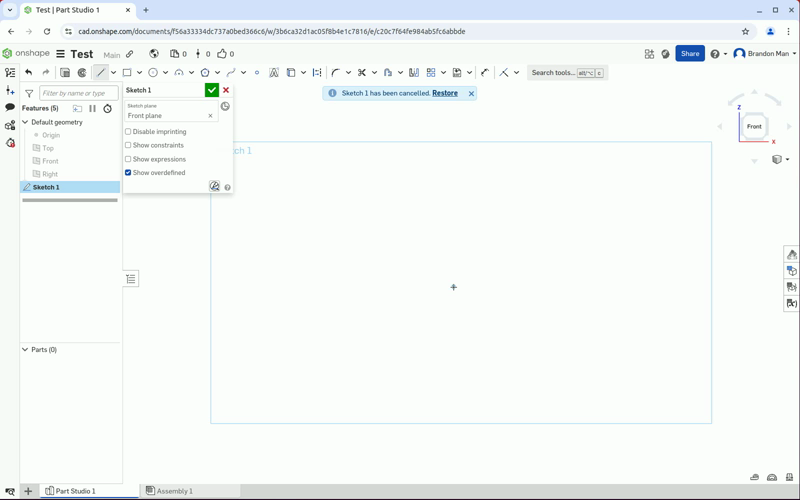
key_down(shift)
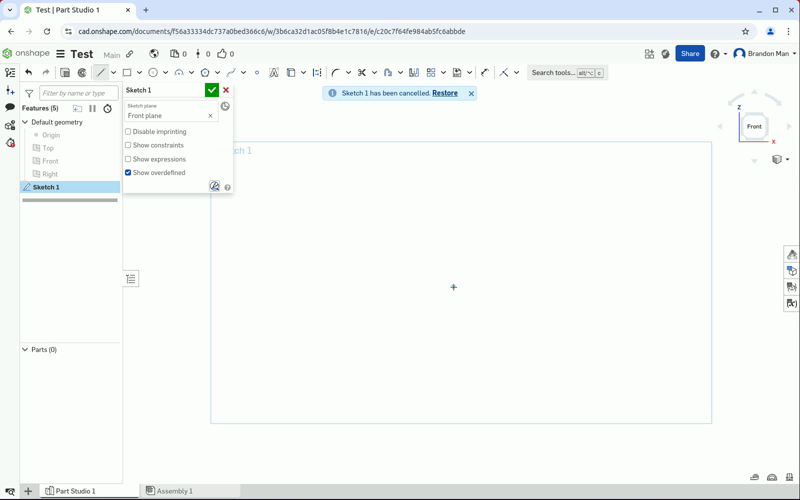
mouse_move(483, 286)
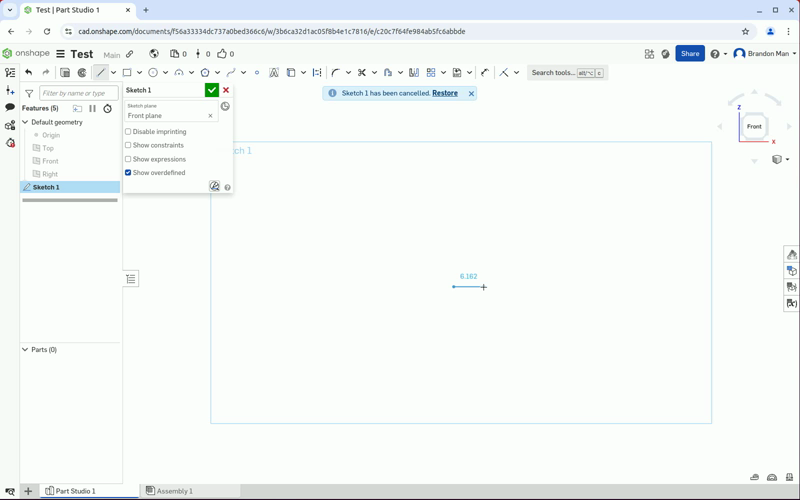
mouse_move(461, 290)
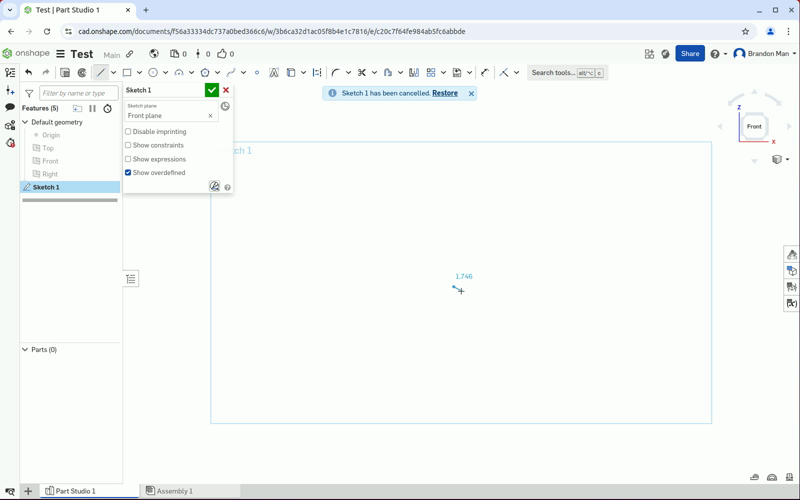
click(461, 290)
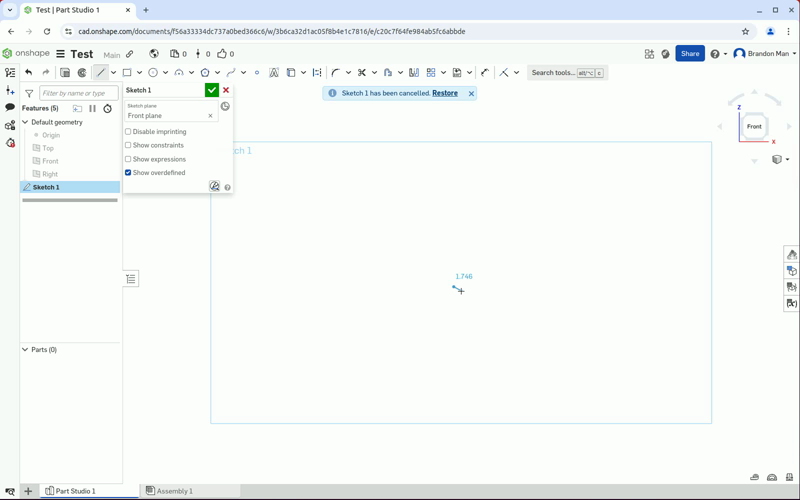
key_up(shift)
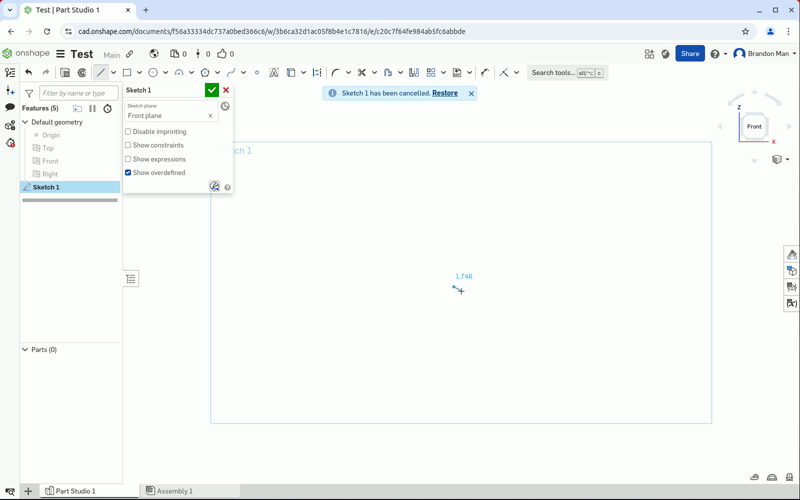
key_down(shift)
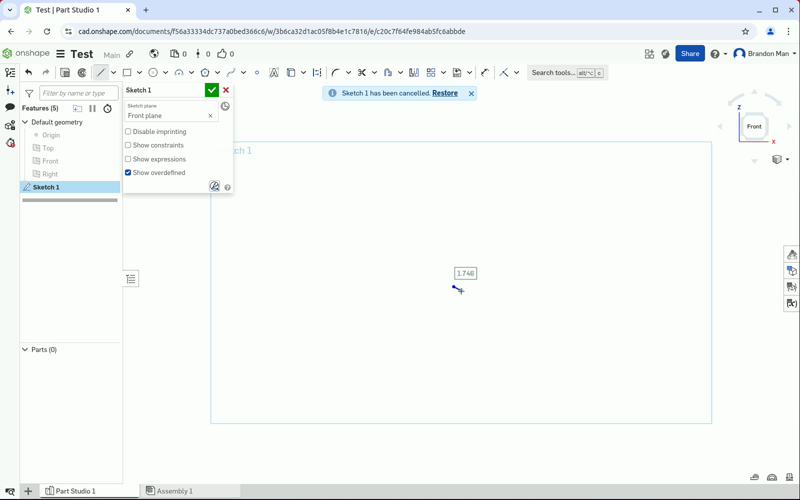
mouse_move(491, 290)
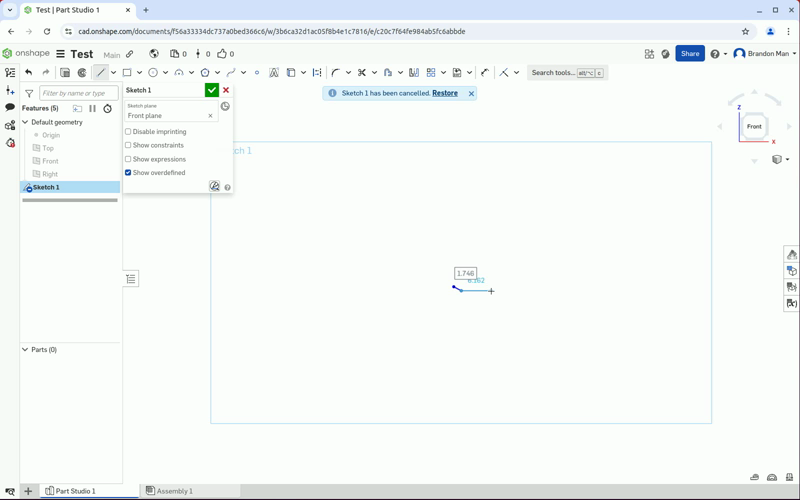
mouse_move(468, 286)
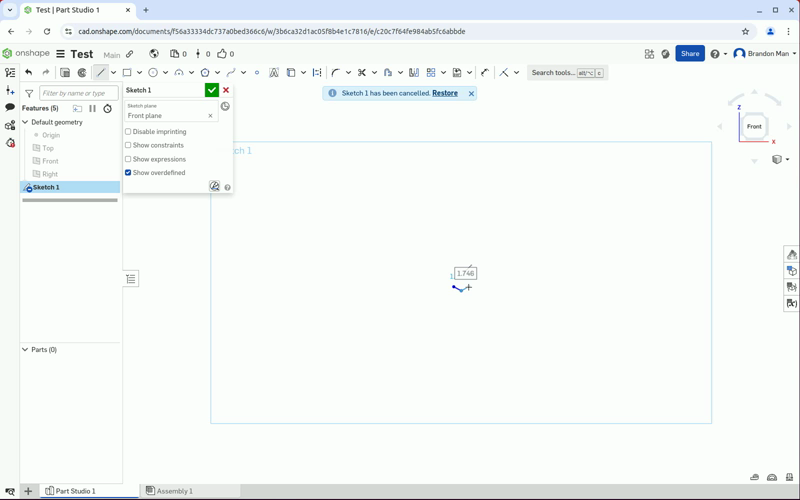
click(468, 286)
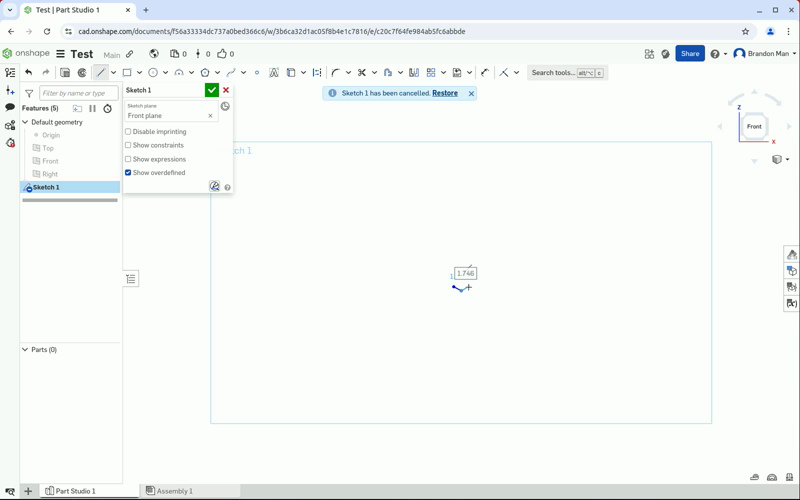
key_up(shift)
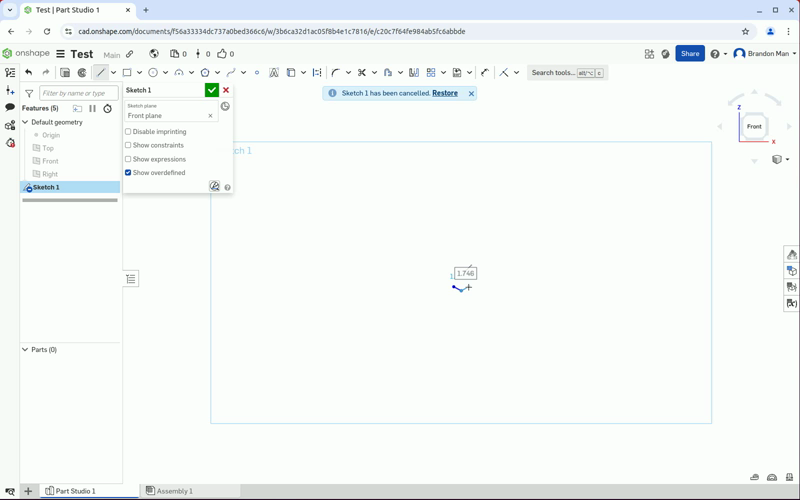
key_down(shift)
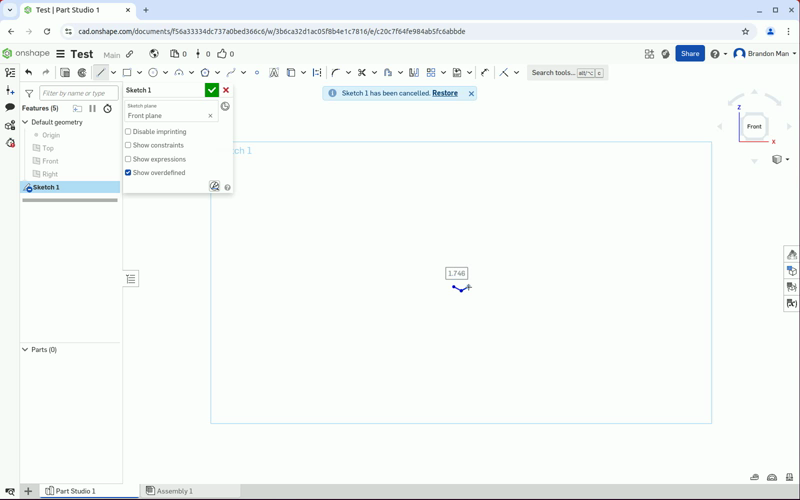
mouse_move(498, 286)
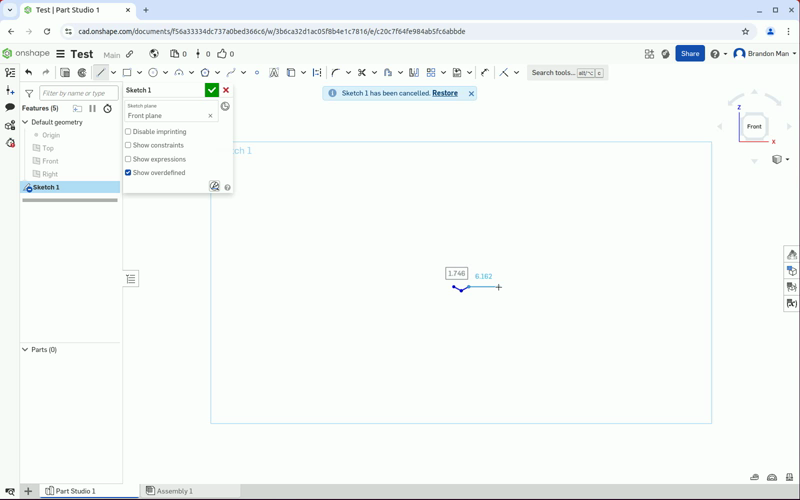
mouse_move(468, 277)
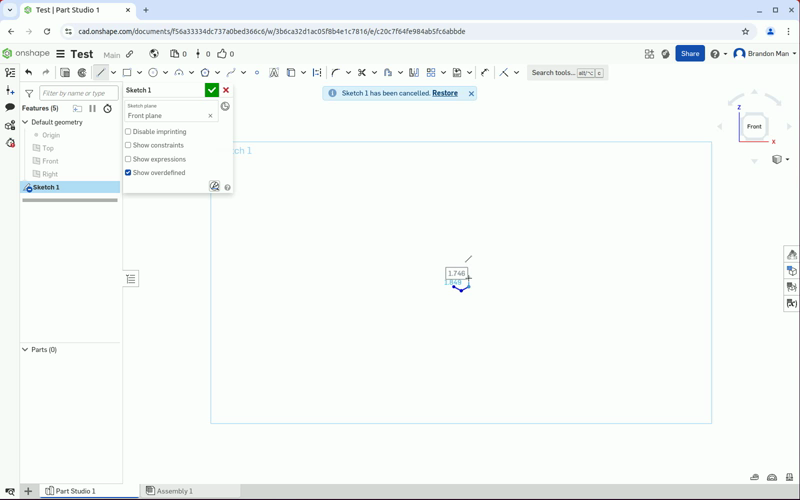
click(468, 277)
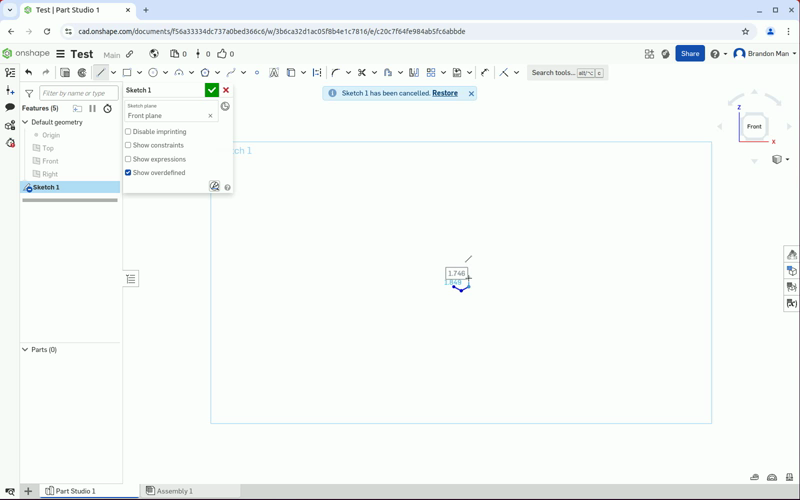
key_up(shift)
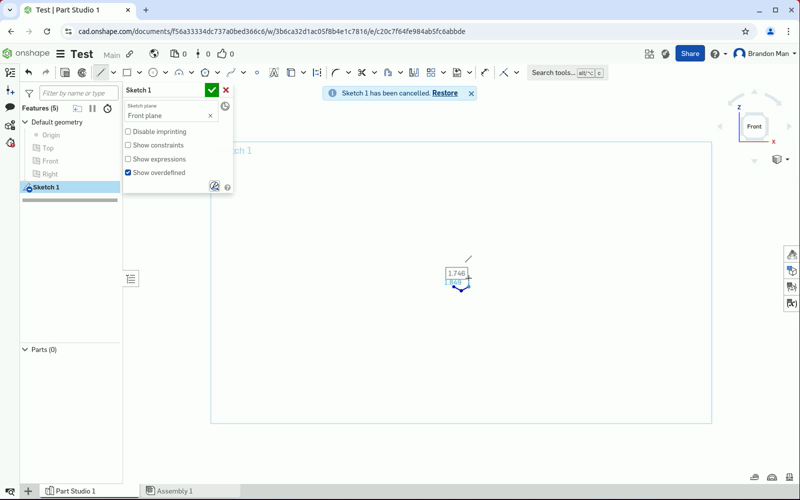
key_down(shift)
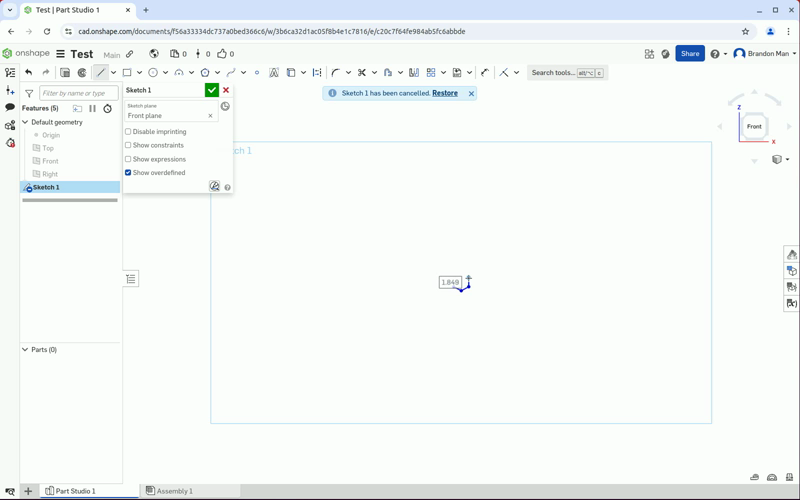
mouse_move(498, 277)
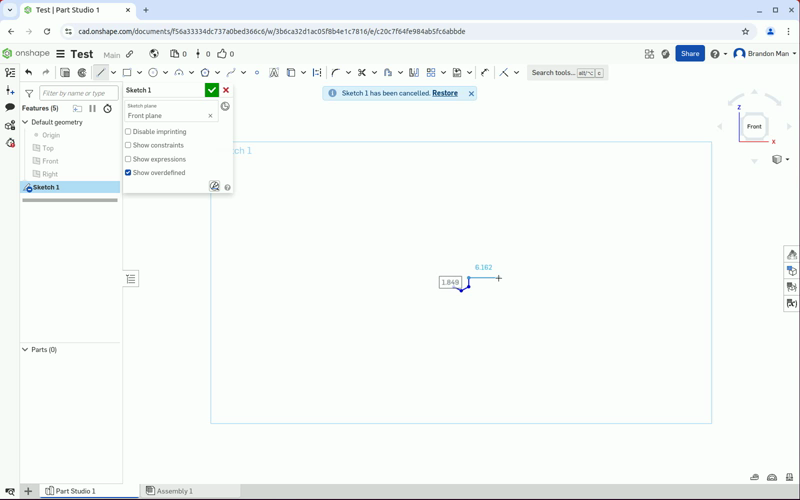
mouse_move(461, 273)
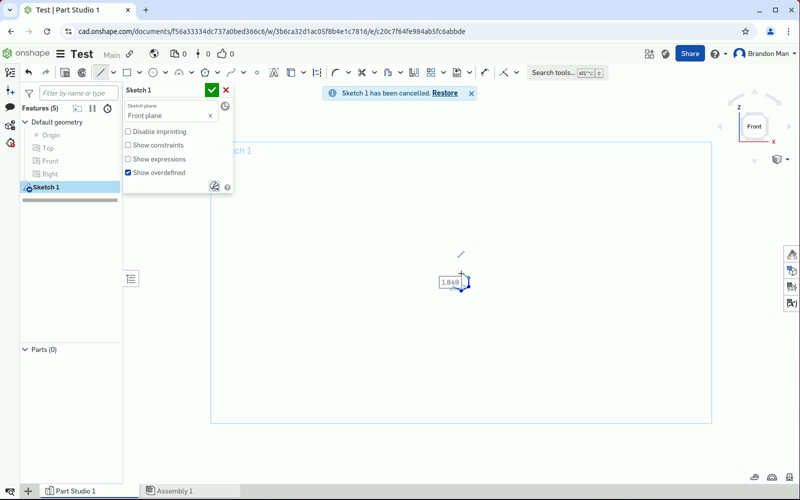
click(461, 273)
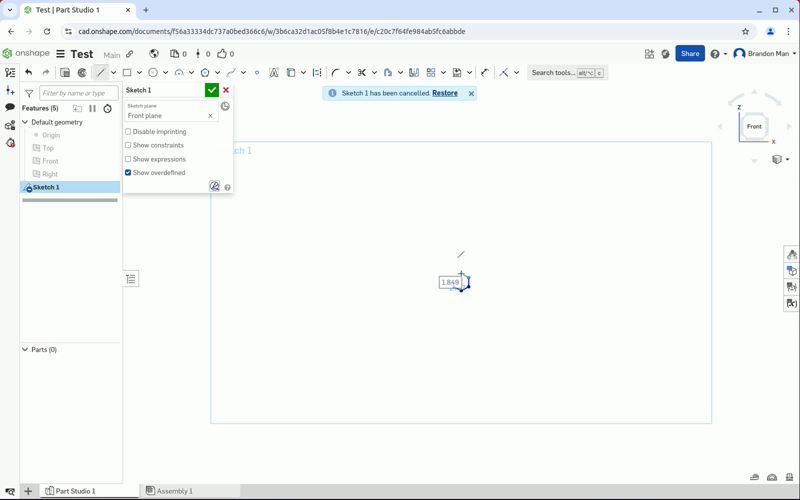
key_up(shift)
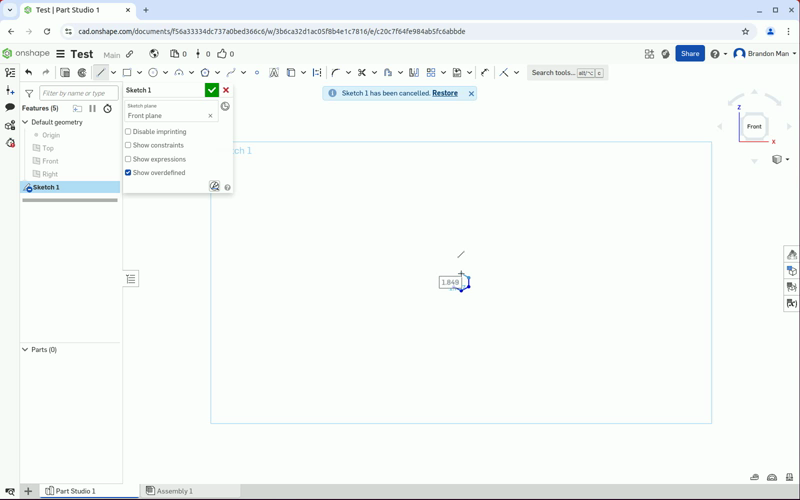
key_down(shift)
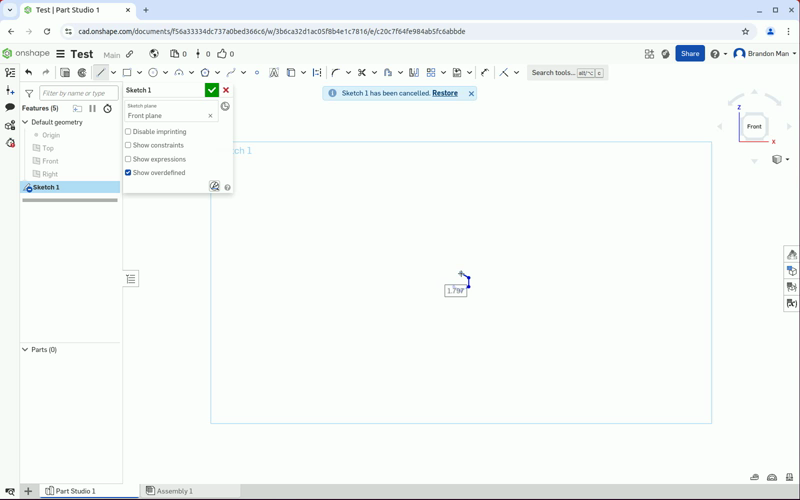
mouse_move(491, 273)
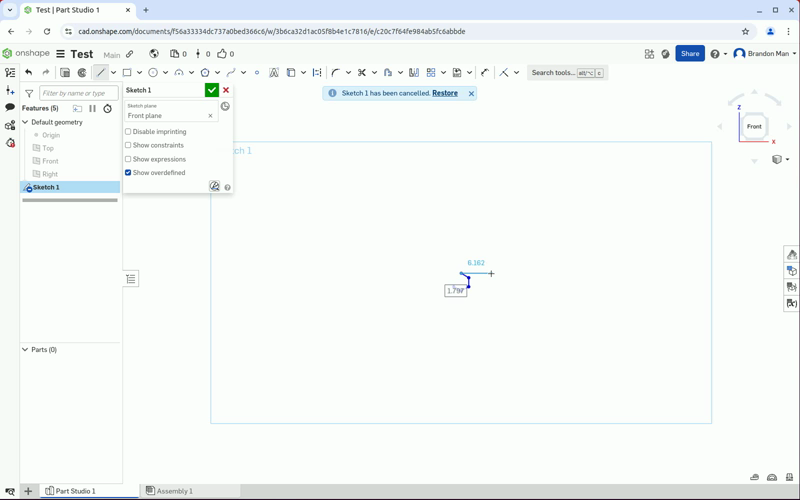
mouse_move(453, 277)
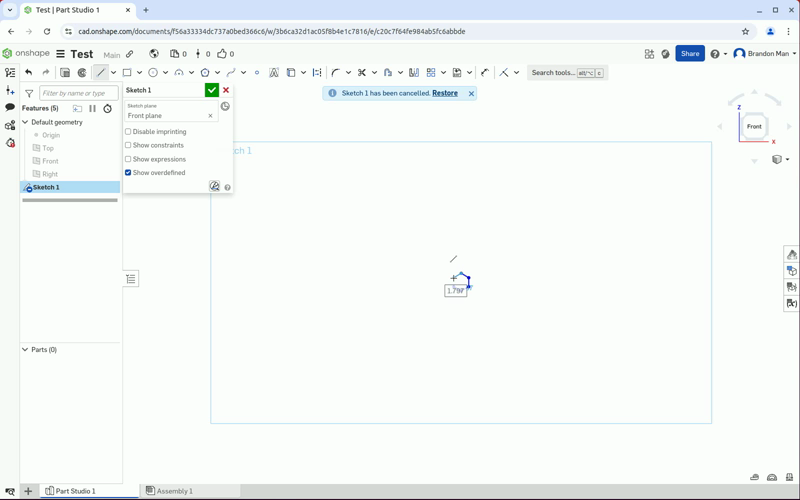
click(453, 277)
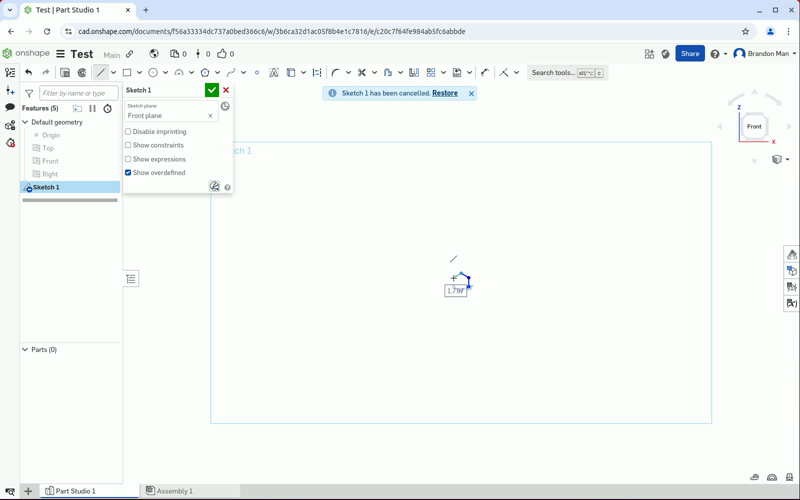
key_up(shift)
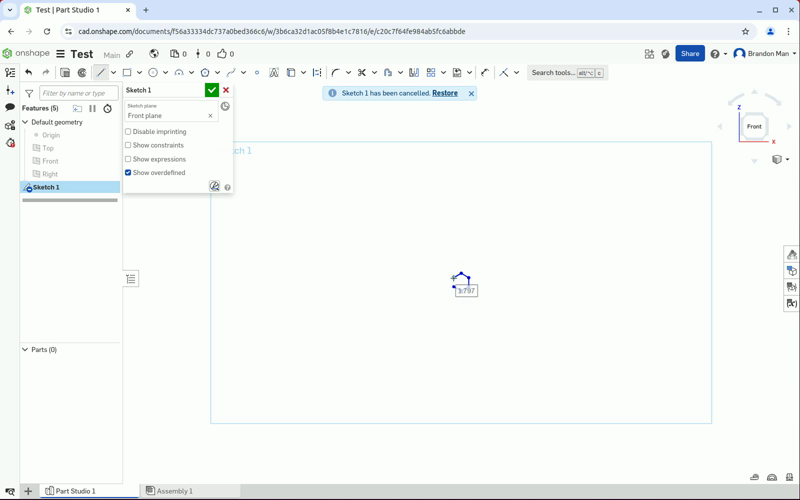
mouse_move(483, 277)
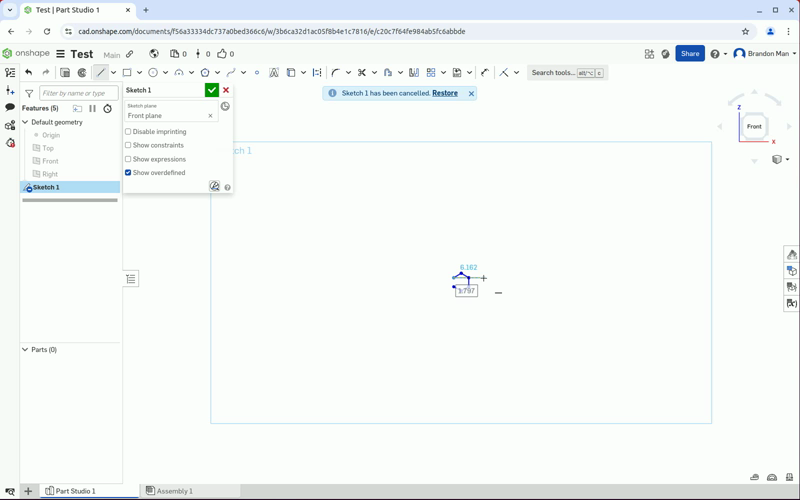
key_down(shift)
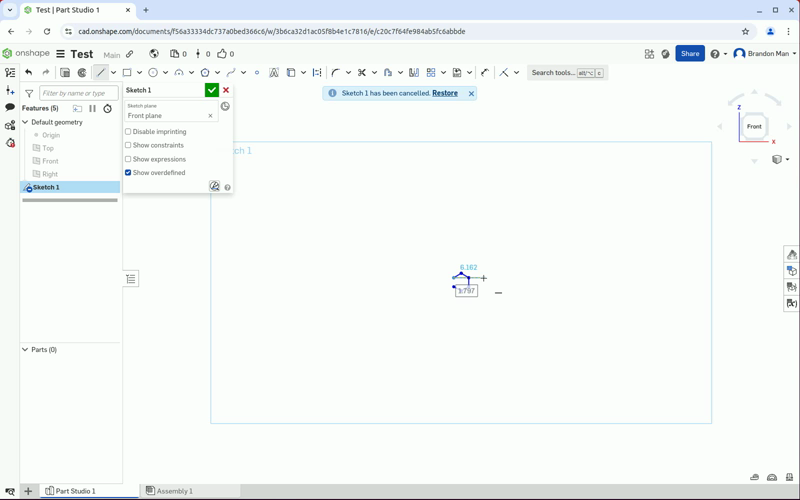
mouse_move(453, 286)
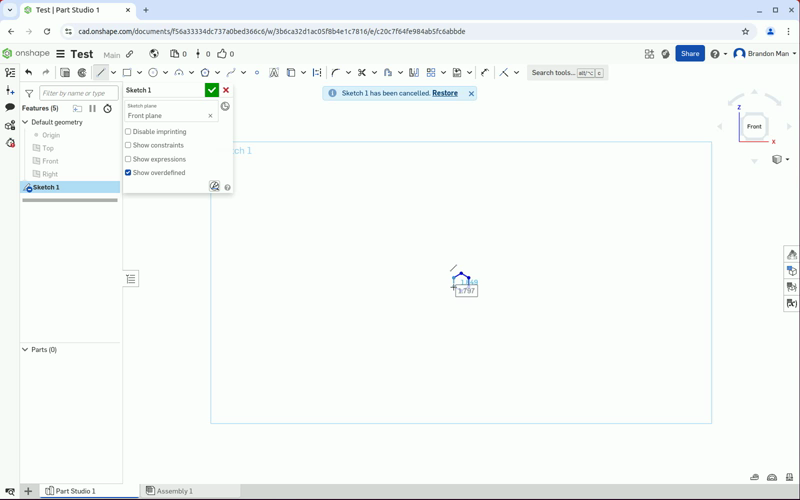
key_up(shift)
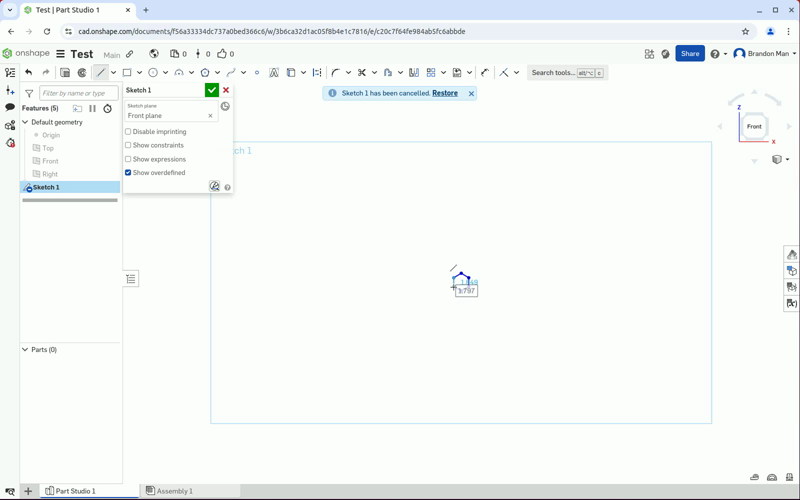
click(453, 286)
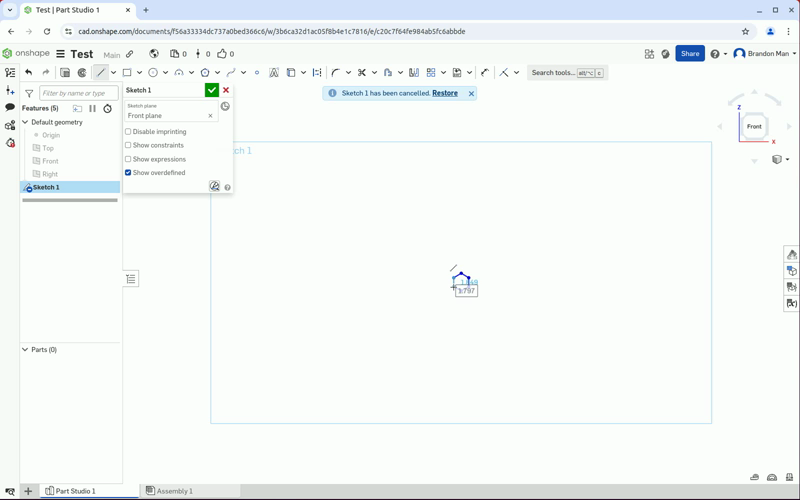
key(esc)
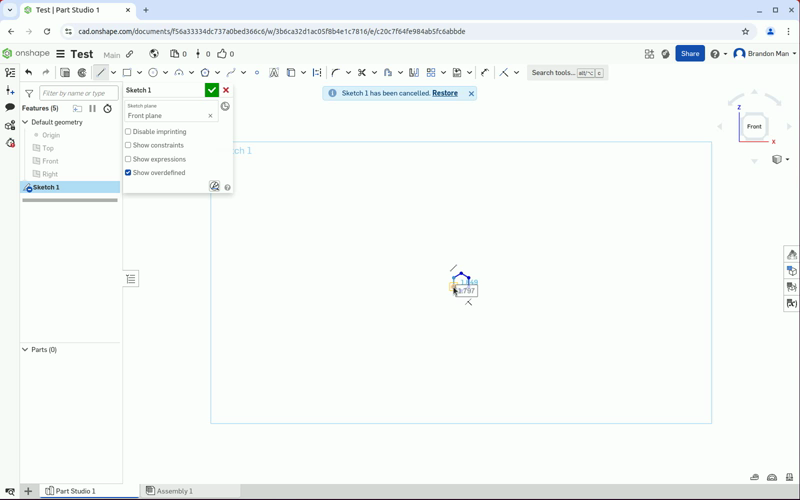
mouse_move(455, 278)
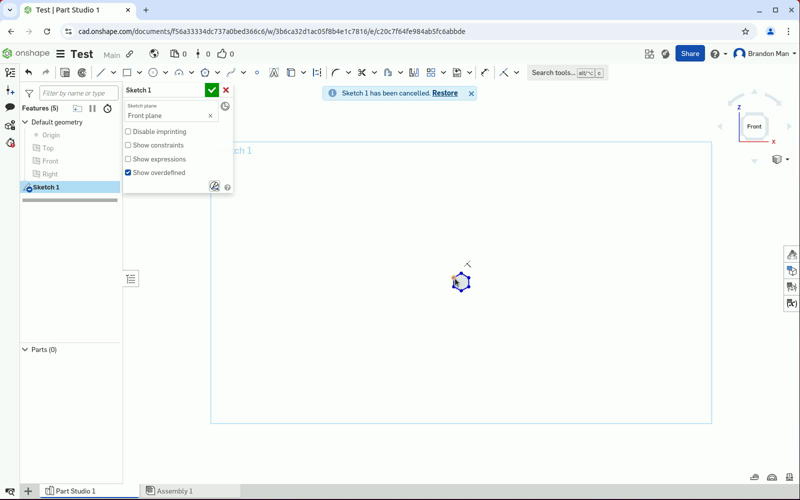
scroll(6)
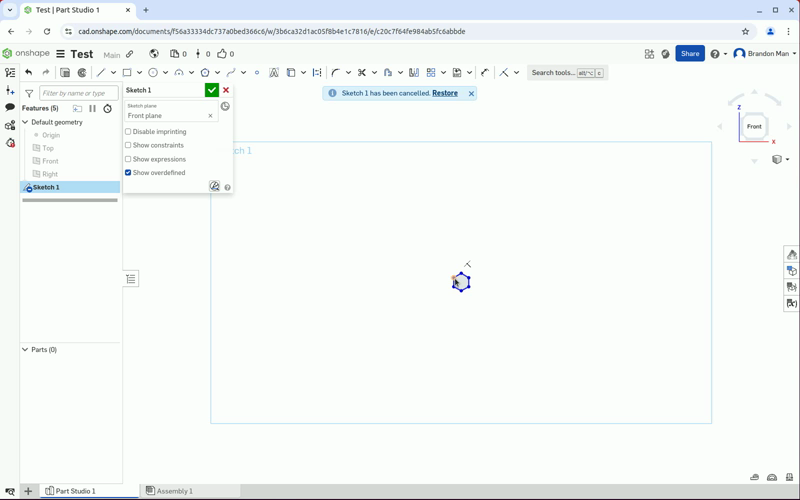
scroll(6)
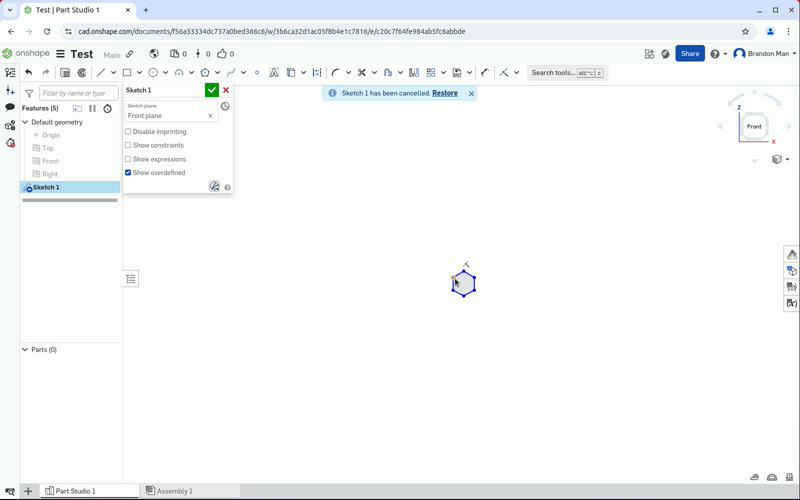
scroll(6)
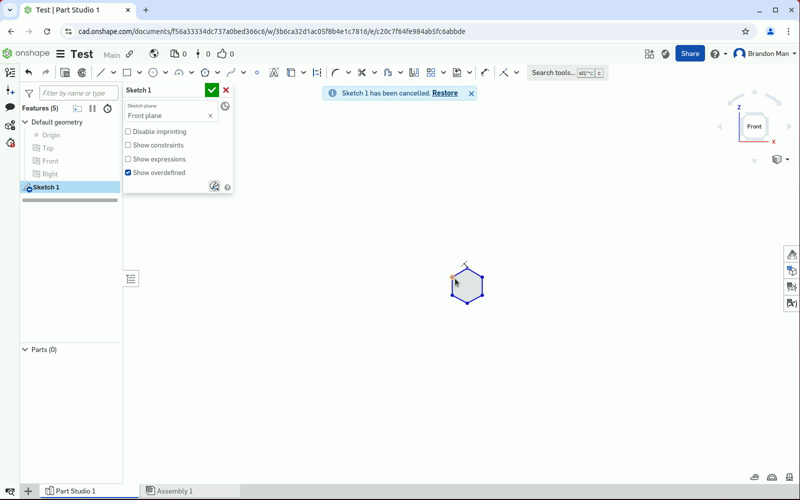
scroll(6)
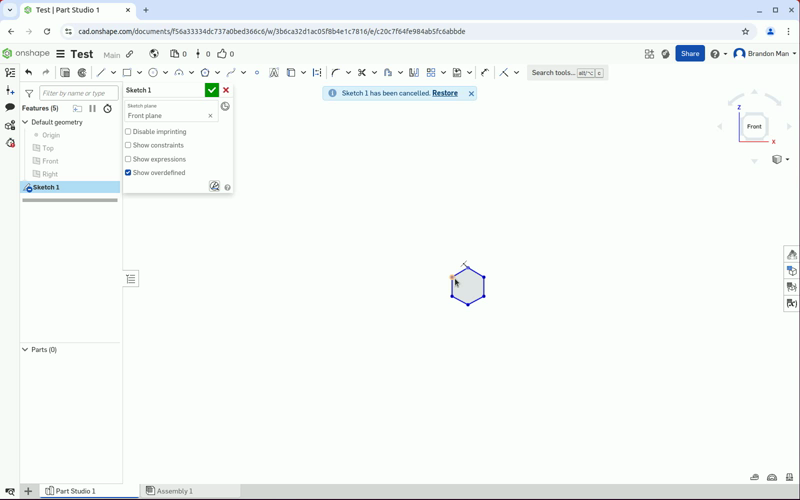
scroll(6)
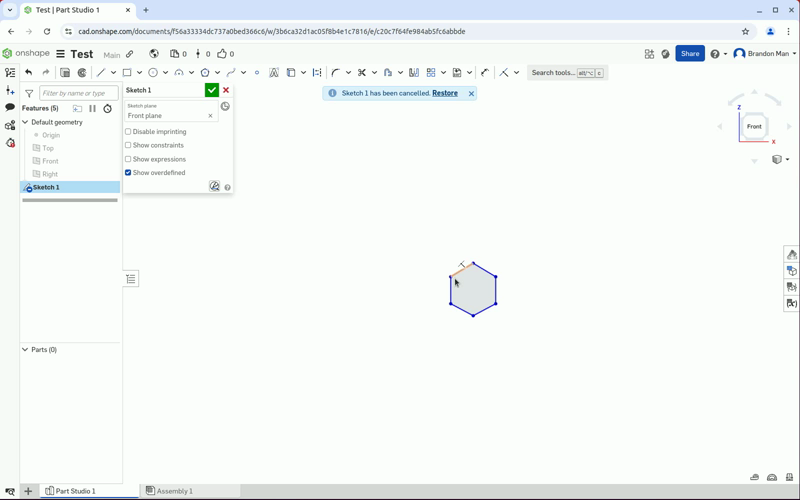
scroll(6)
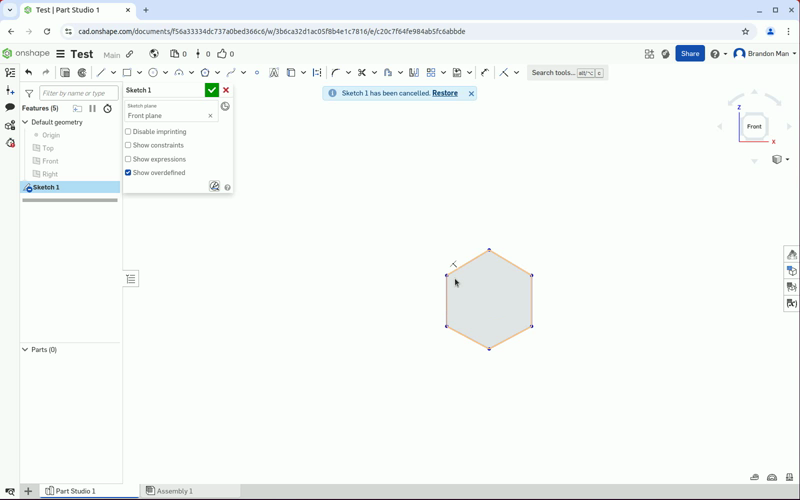
scroll(6)
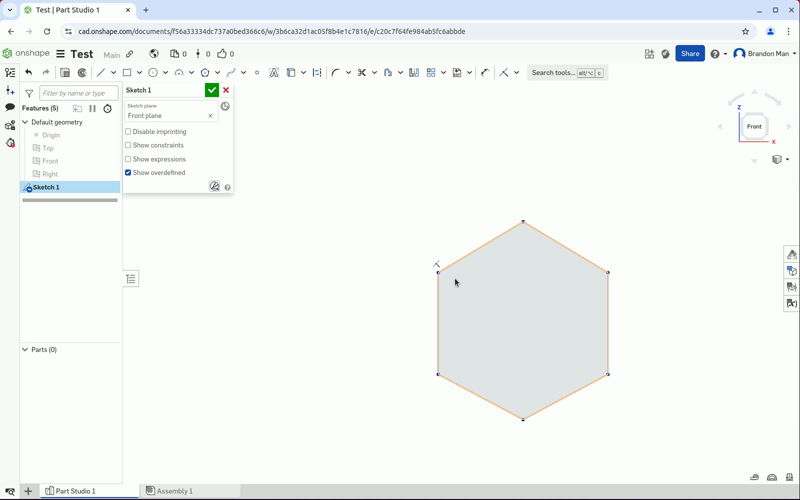
click(455, 278)
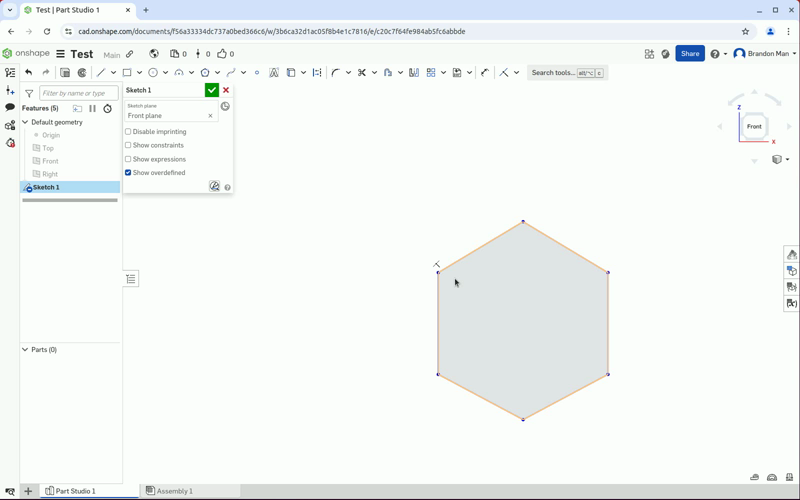
scroll(-6)
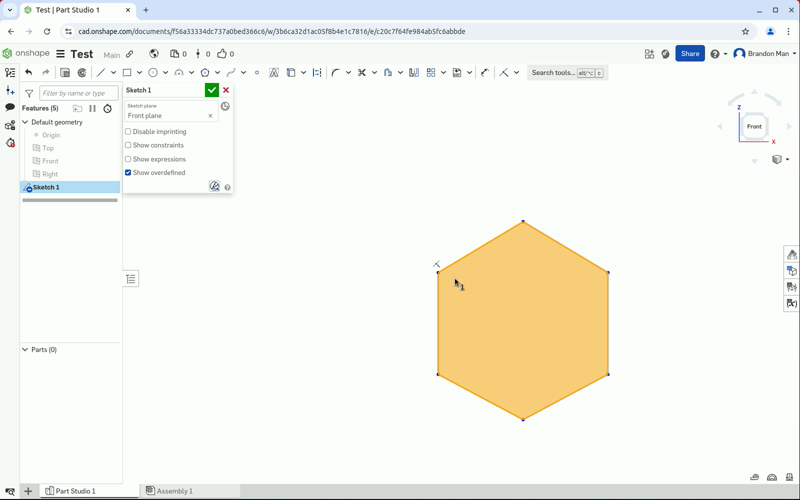
scroll(-6)
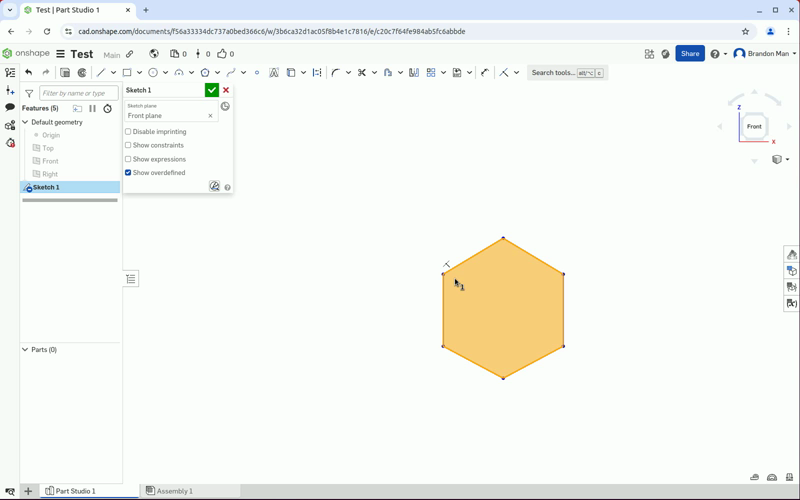
scroll(-6)
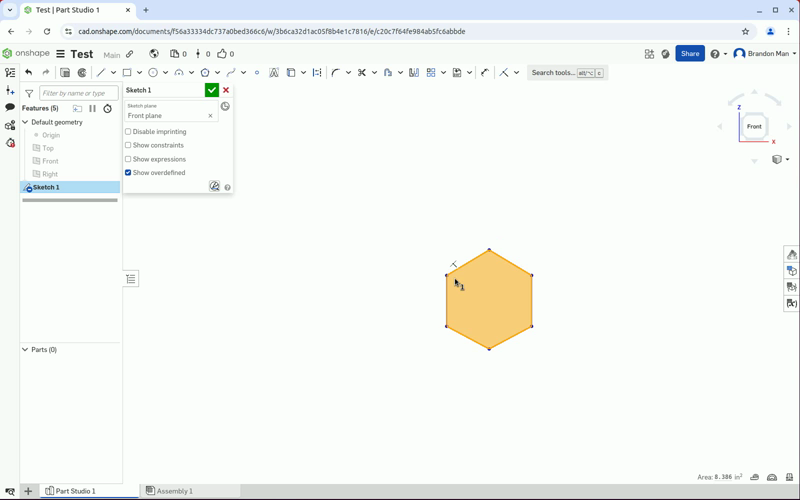
scroll(-6)
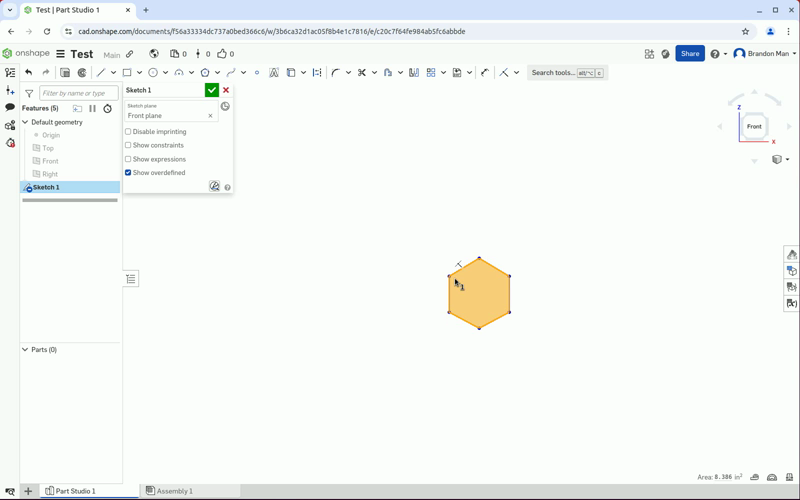
scroll(-6)
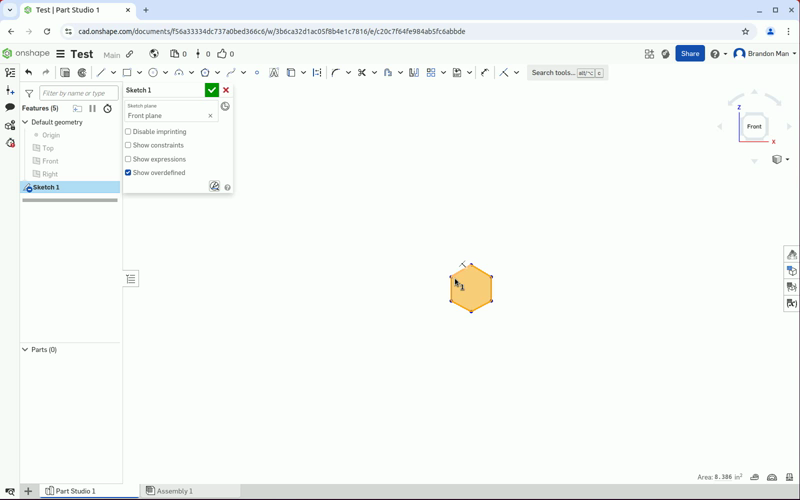
scroll(-6)
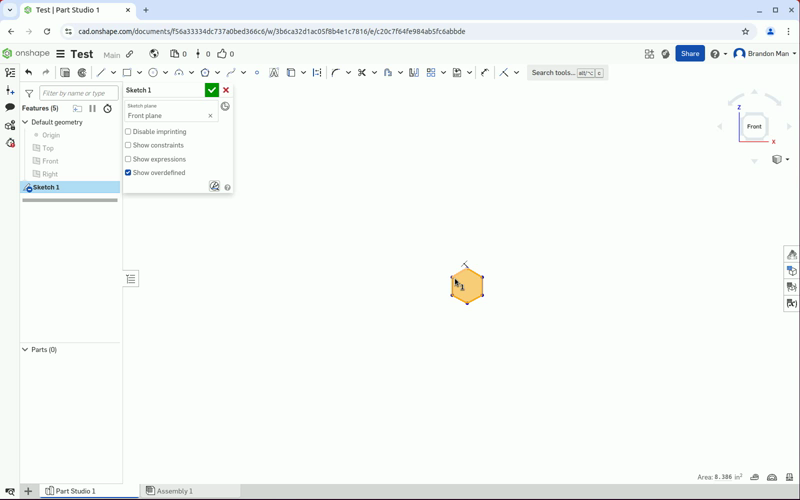
scroll(-6)
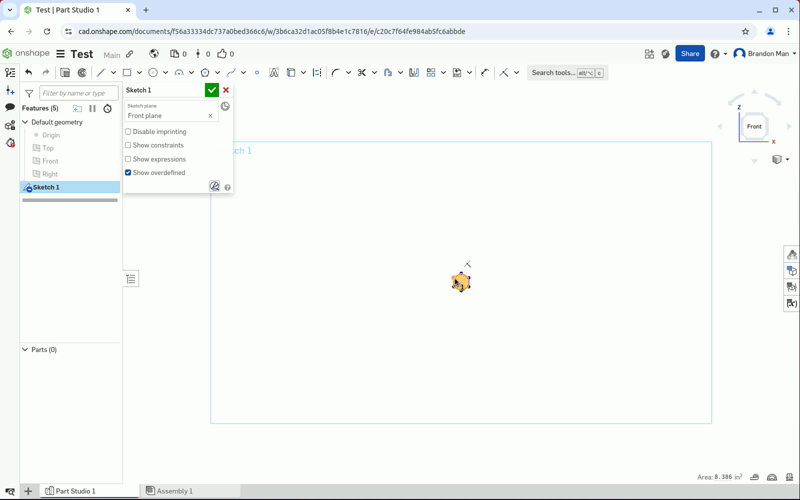
mouse_move(73, 352)
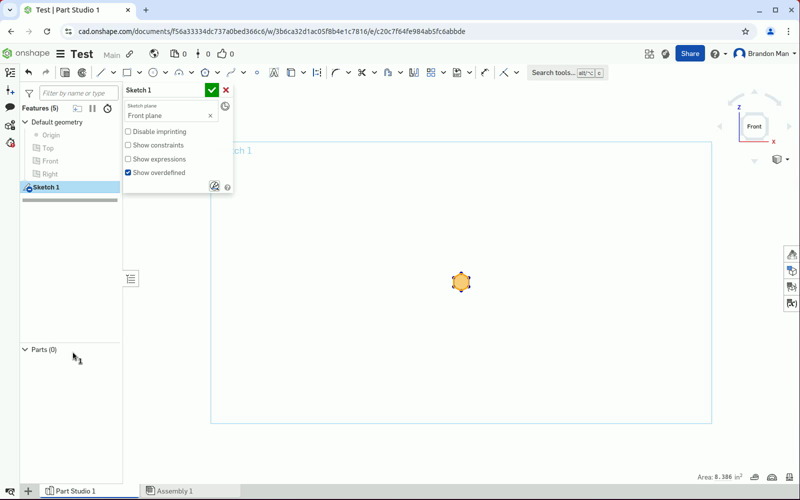
key(shift+y)
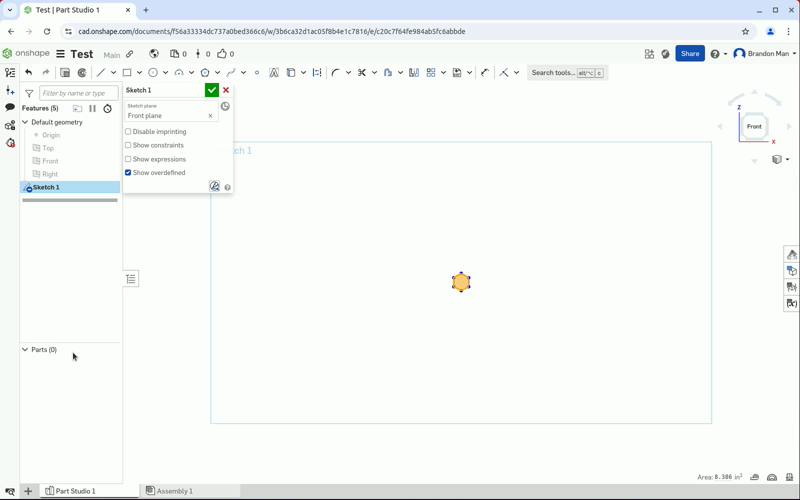
key(shift+e)
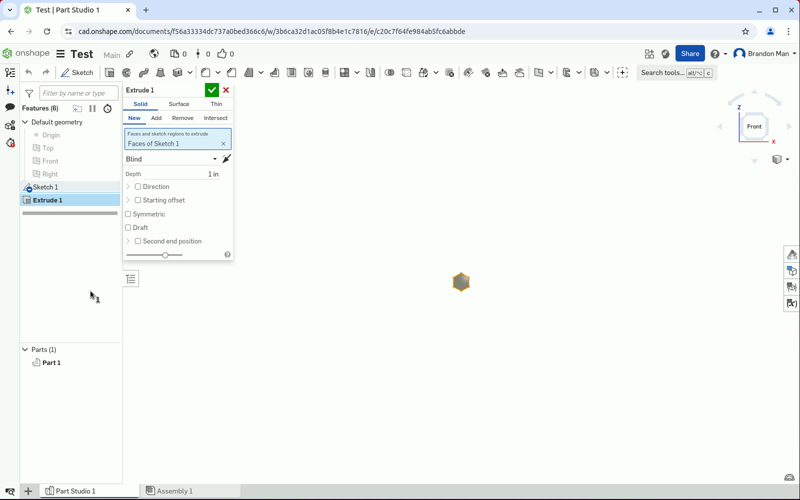
mouse_move(143, 106)
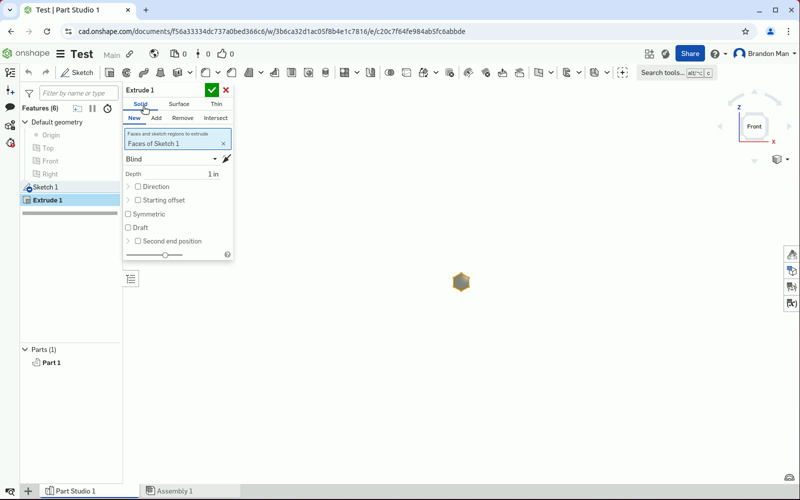
click(143, 106)
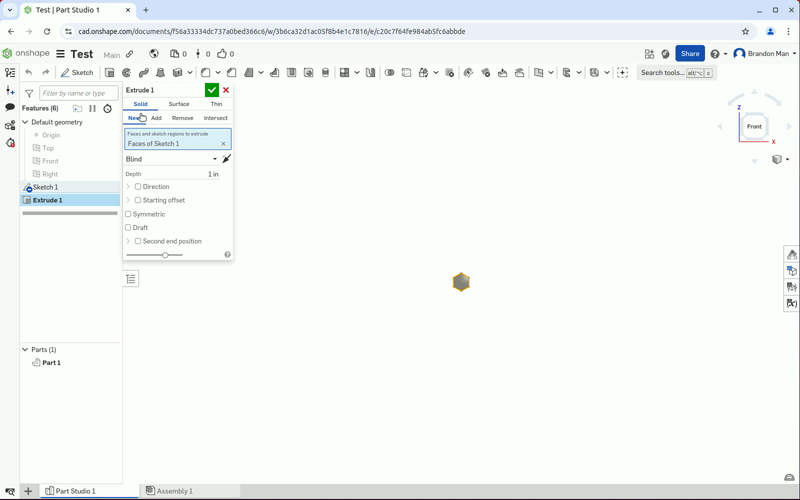
mouse_move(137, 120)
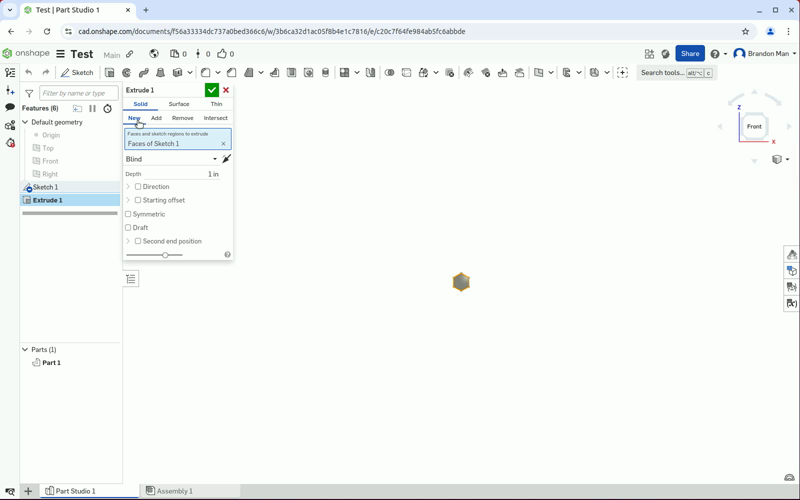
click(137, 120)
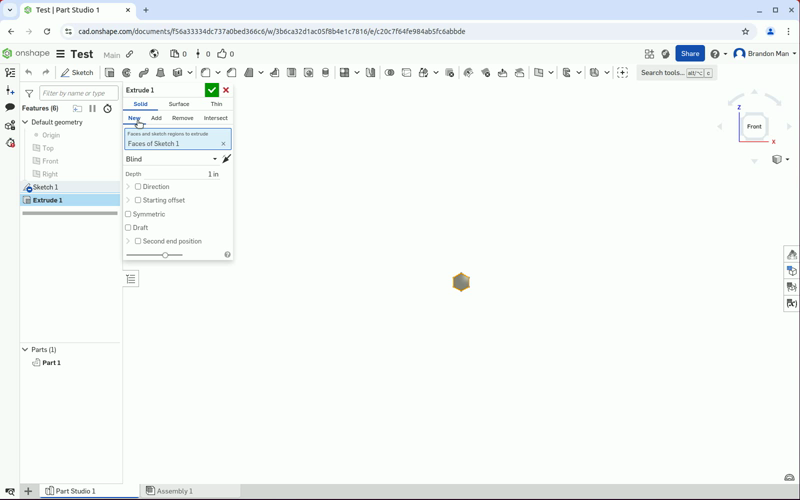
key(tab, 4)
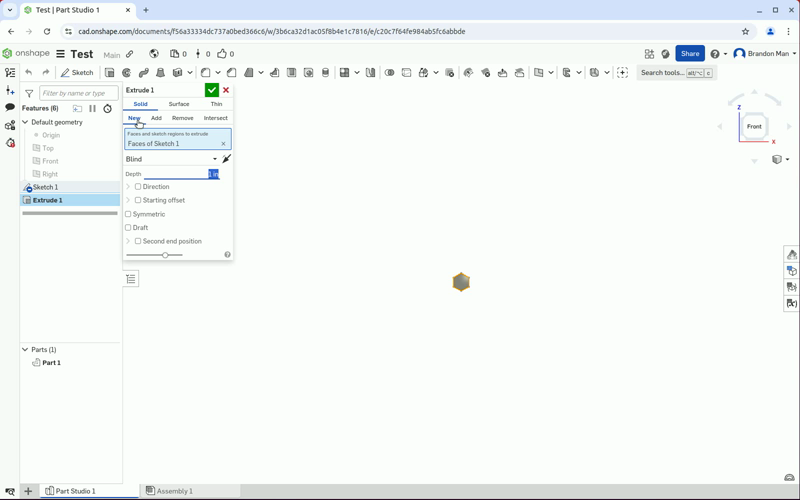
text(19.738)
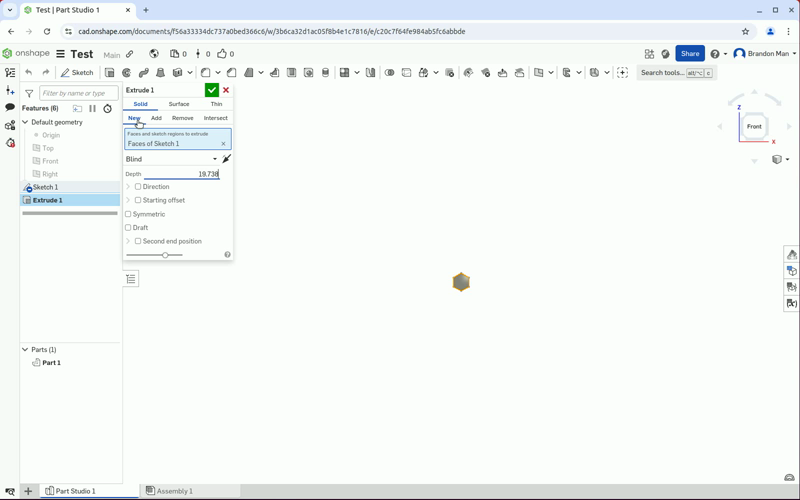
key(enter)
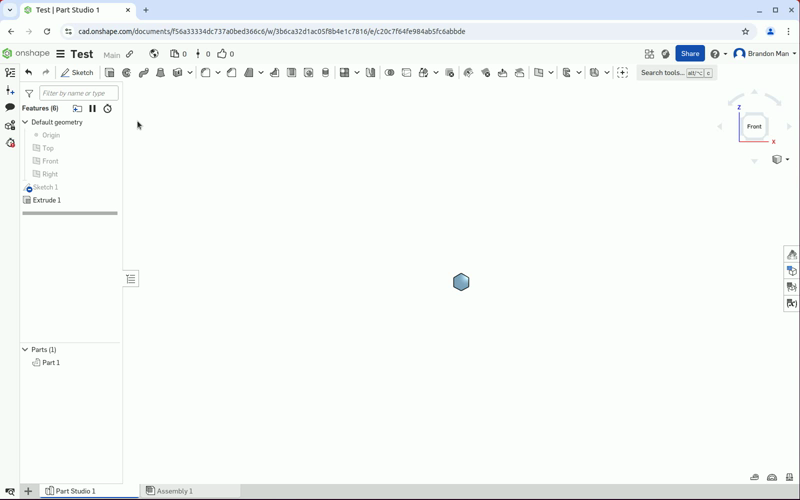
key(shift+h)
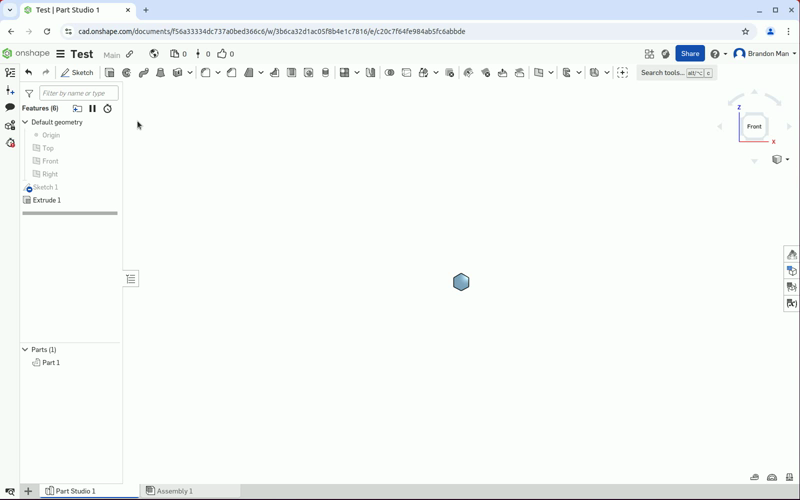
key(shift+h)
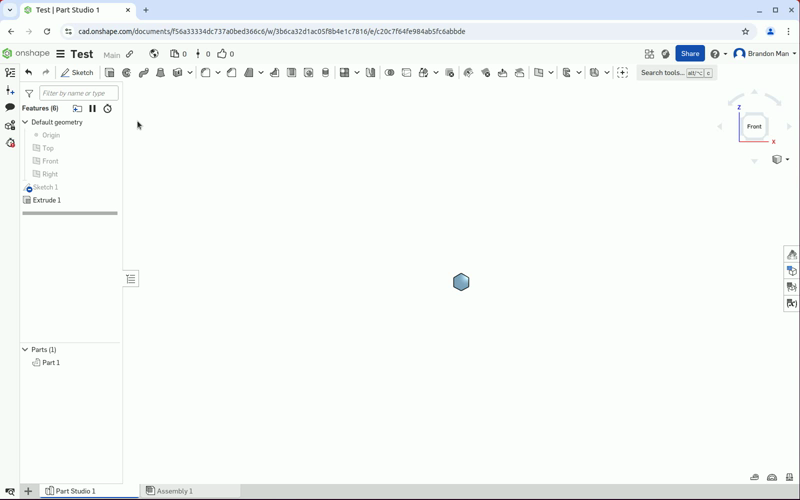
mouse_move(73, 189)
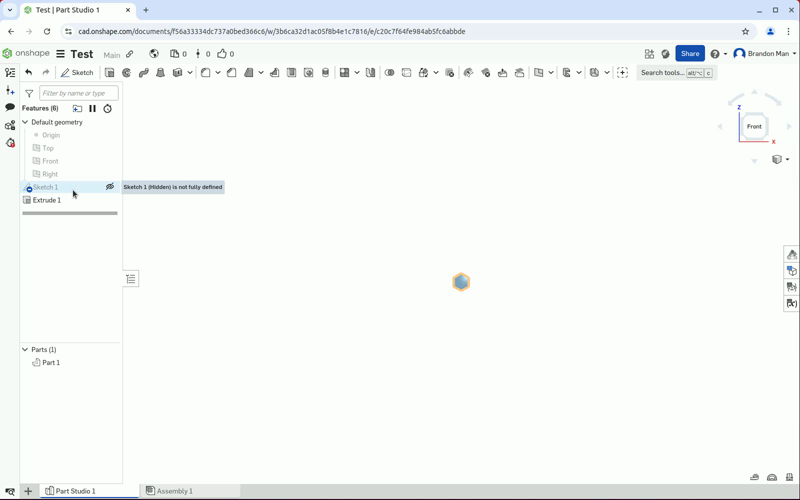
click(73, 189)
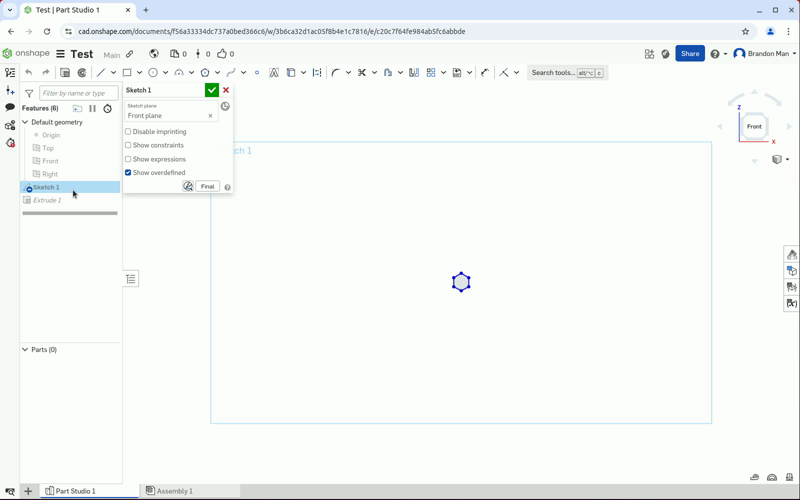
mouse_move(229, 92)
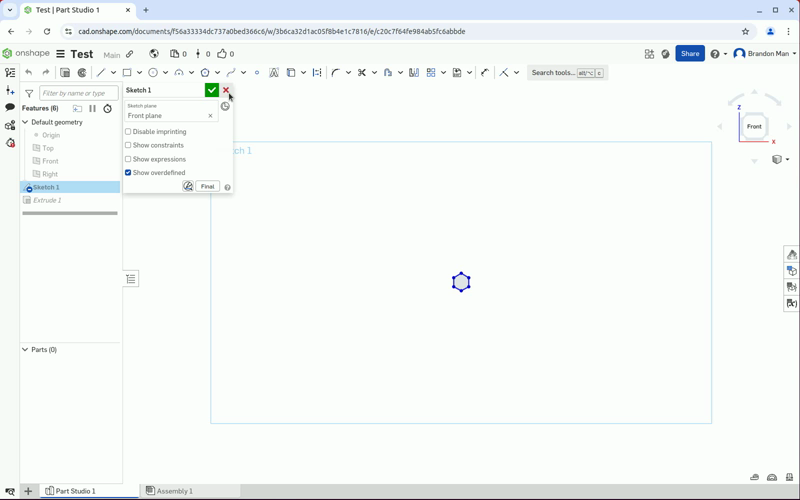
click(229, 92)
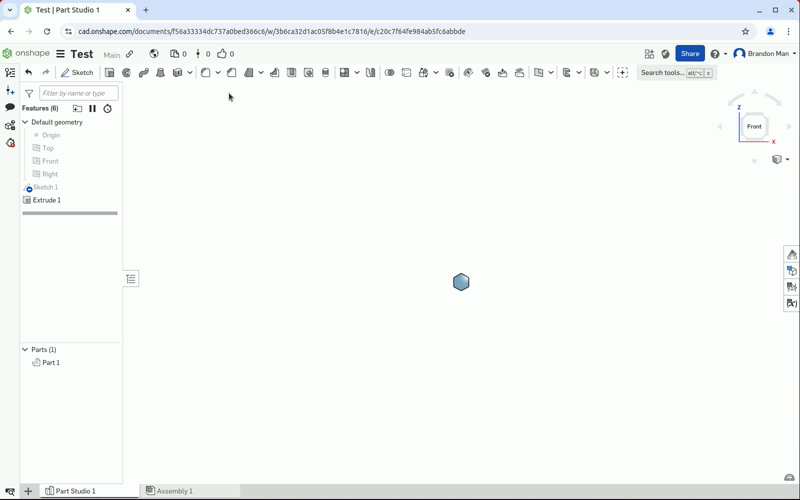
mouse_move(541, 75)
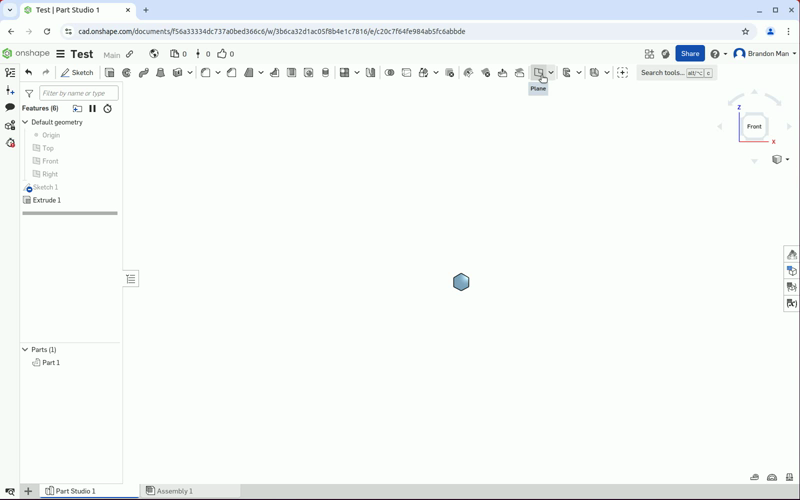
click(541, 75)
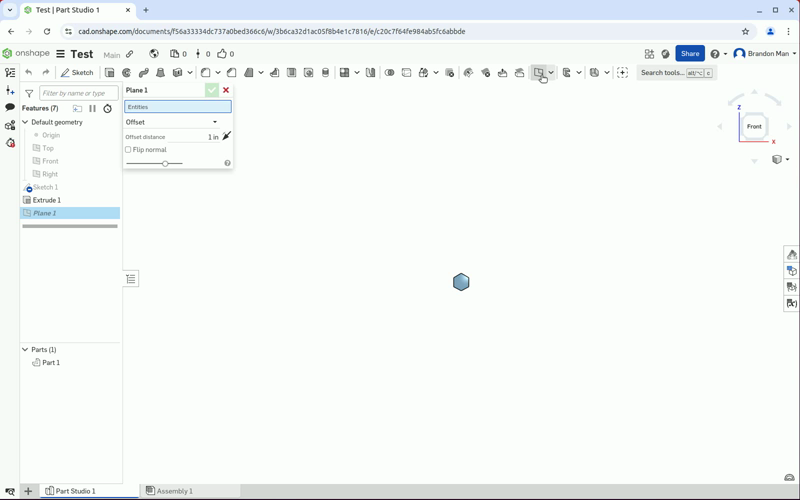
mouse_move(73, 163)
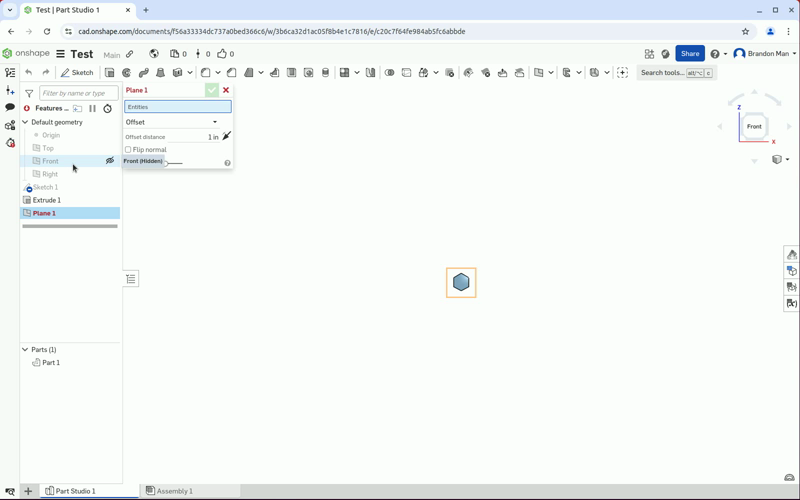
click(73, 163)
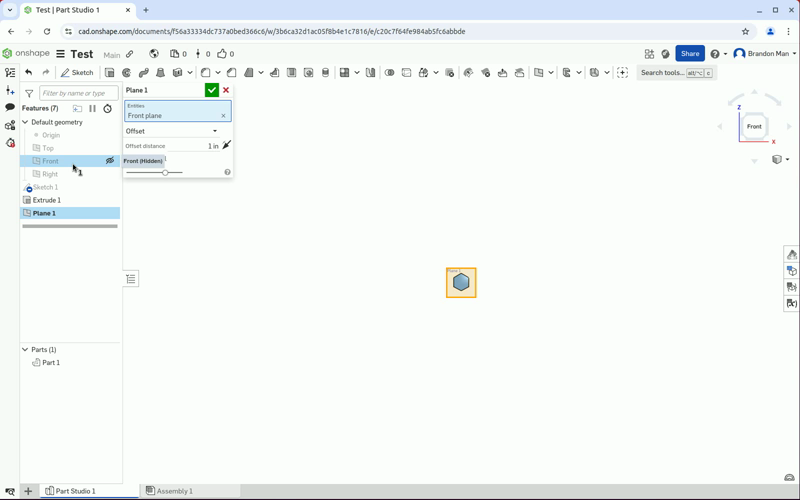
key(tab, 2)
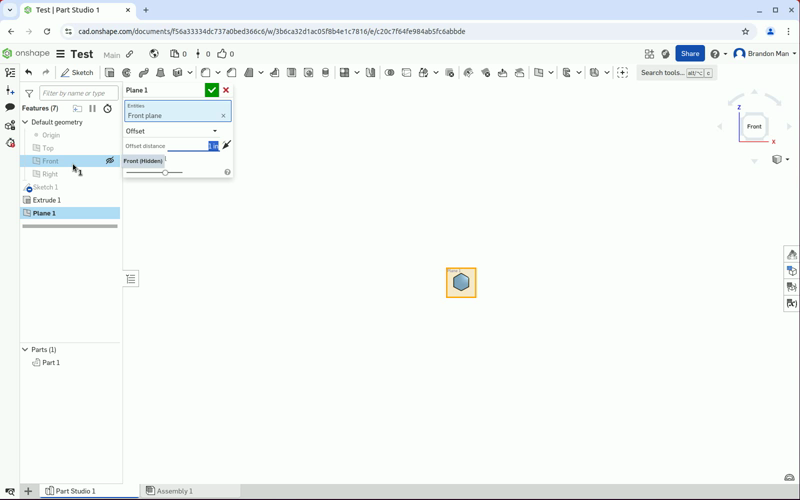
text(19.75)
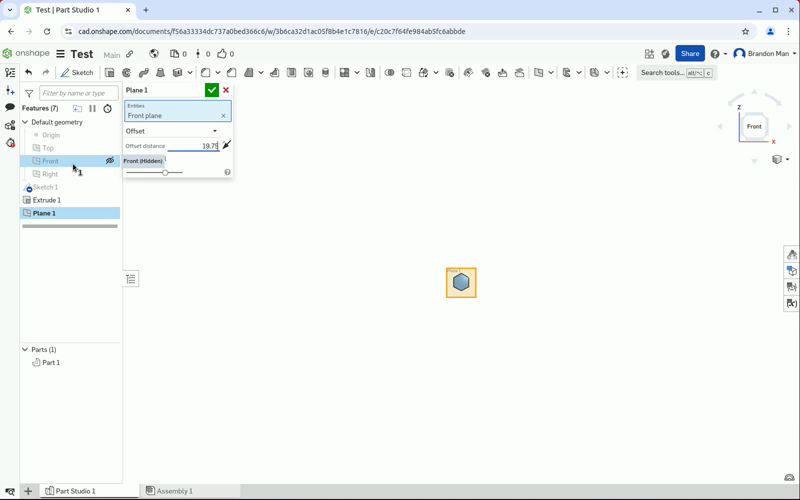
key(enter, 2)
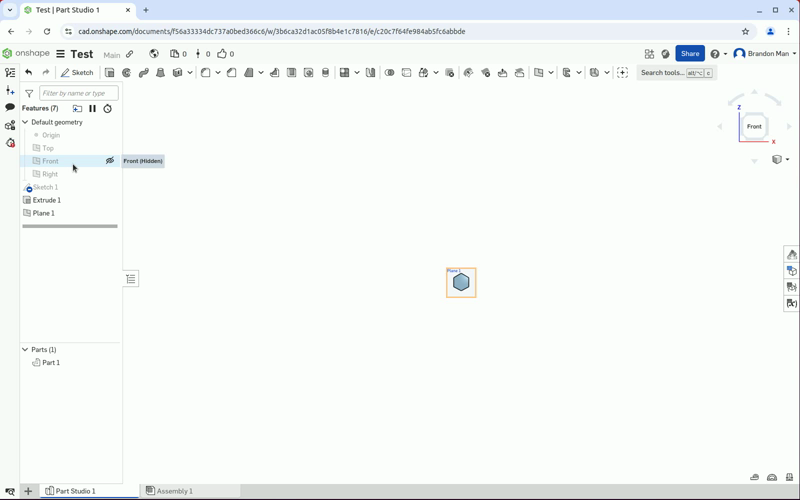
key(shift+s)
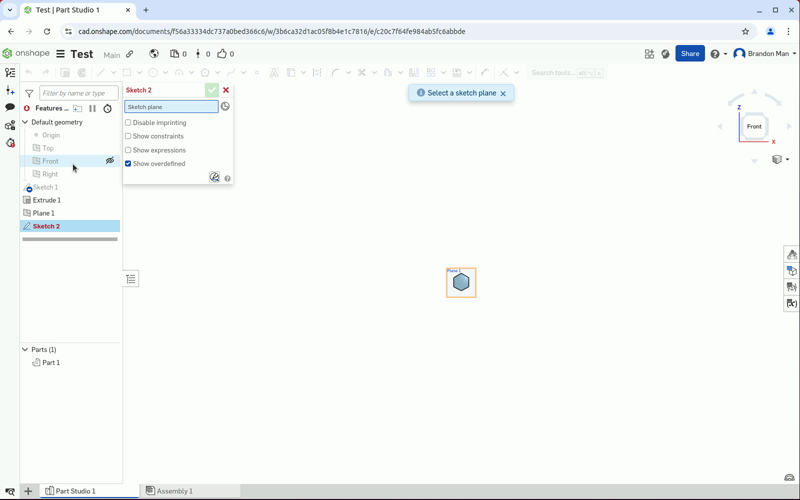
mouse_move(73, 215)
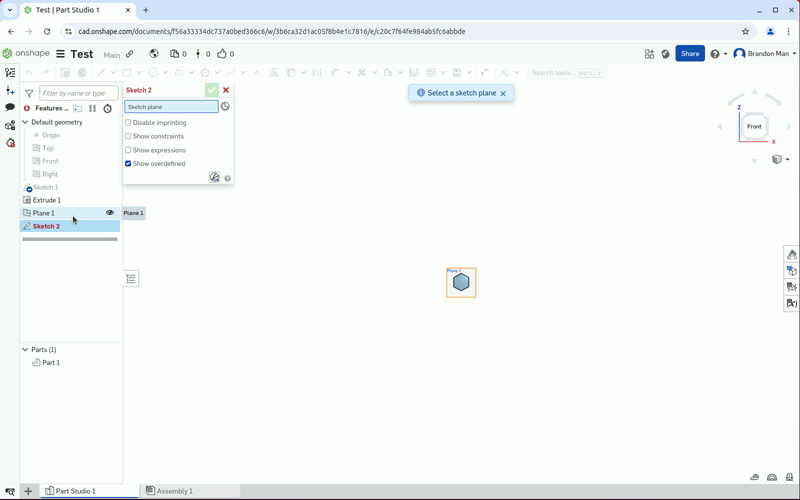
click(73, 215)
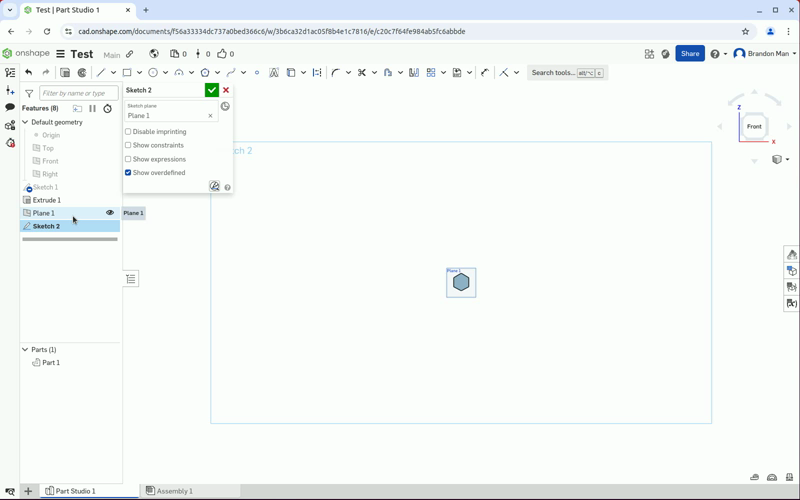
mouse_move(73, 352)
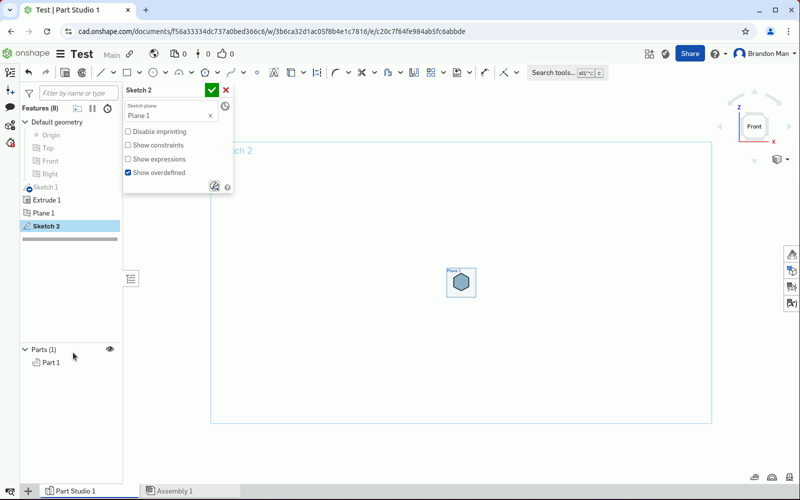
key(y)
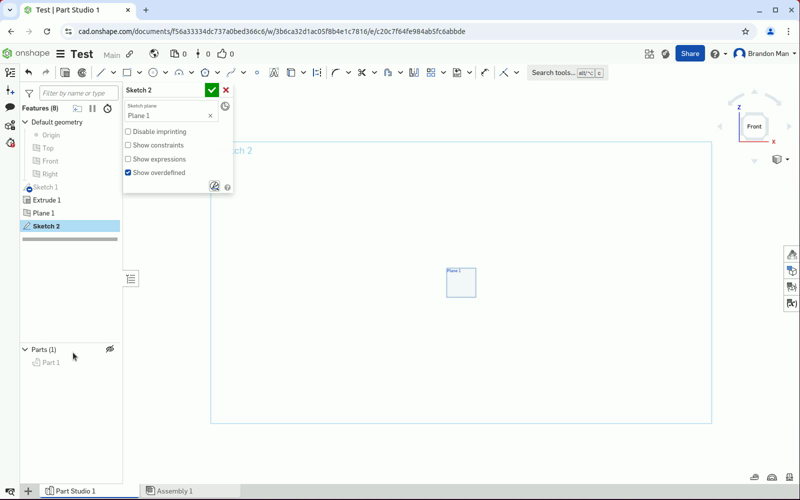
key(c)
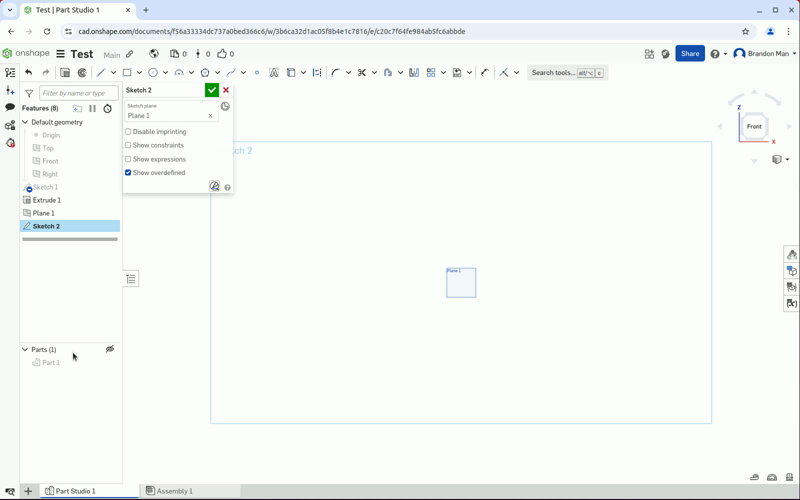
key_down(shift)
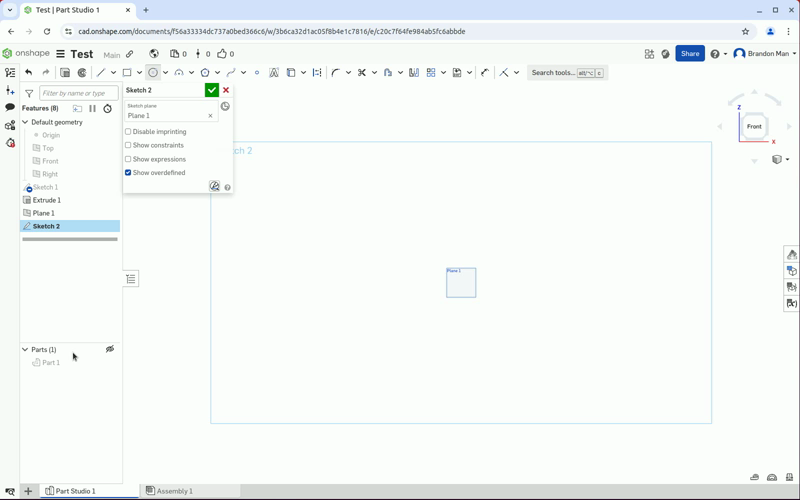
mouse_move(461, 282)
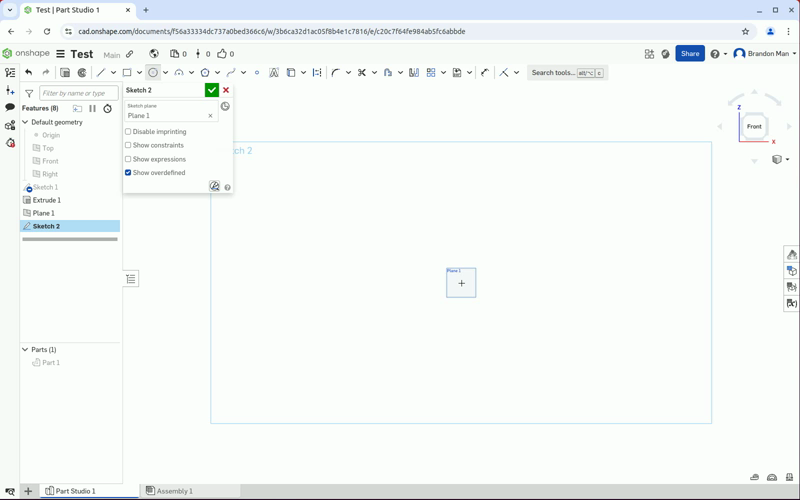
click(461, 282)
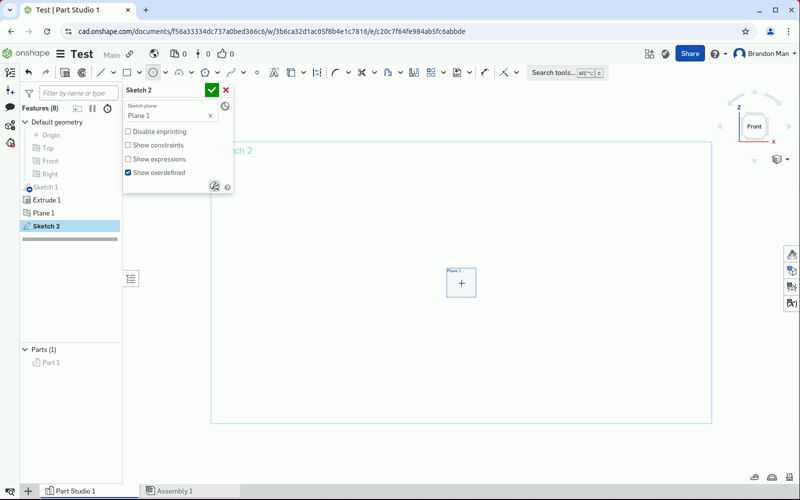
key_up(shift)
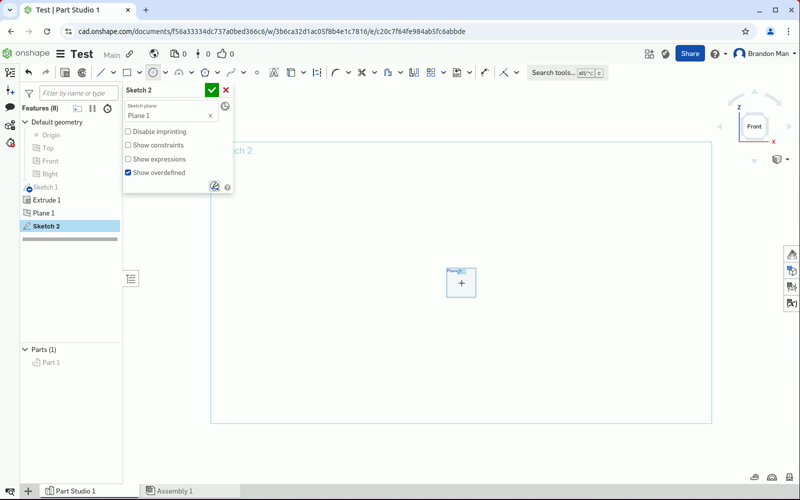
mouse_move(466, 282)
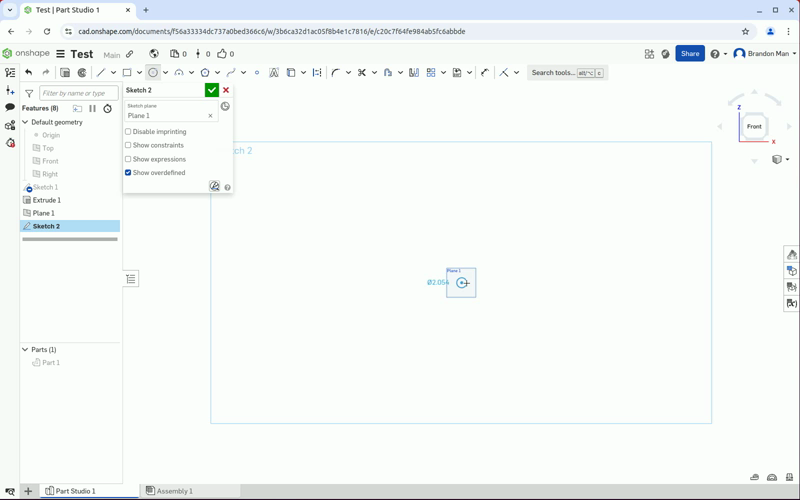
click(466, 282)
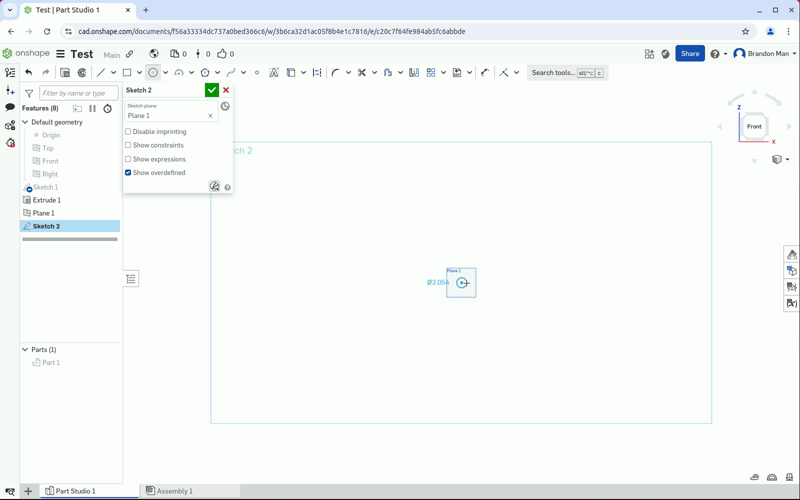
key(esc)
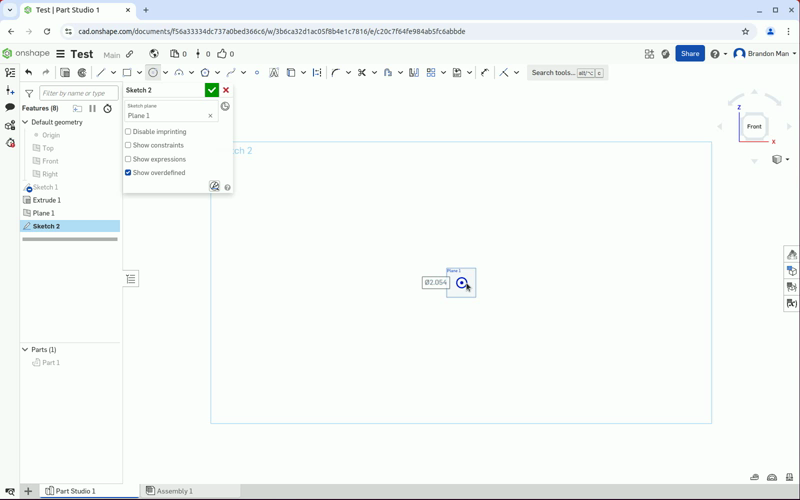
mouse_move(466, 283)
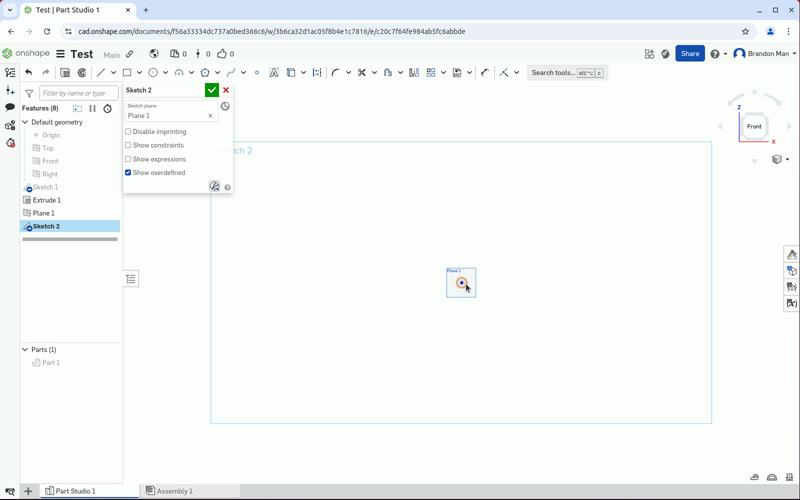
scroll(6)
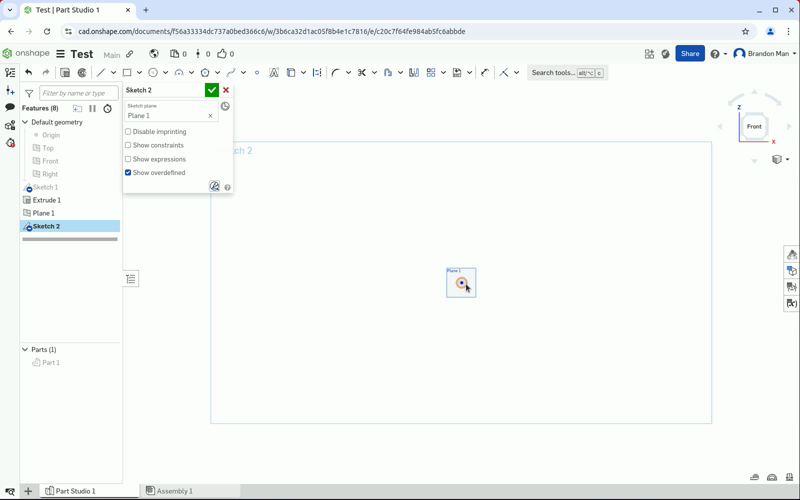
scroll(6)
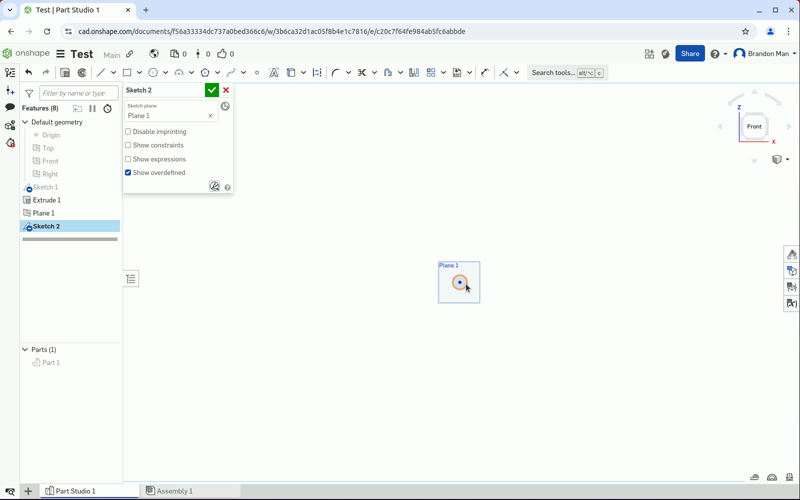
scroll(6)
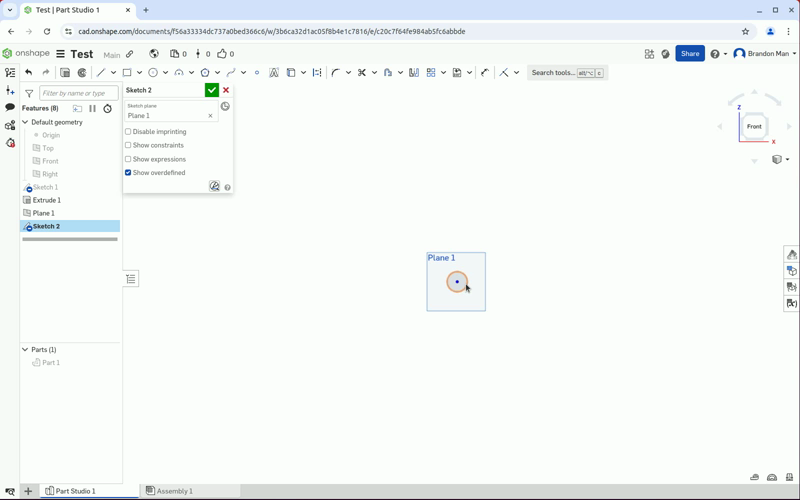
scroll(6)
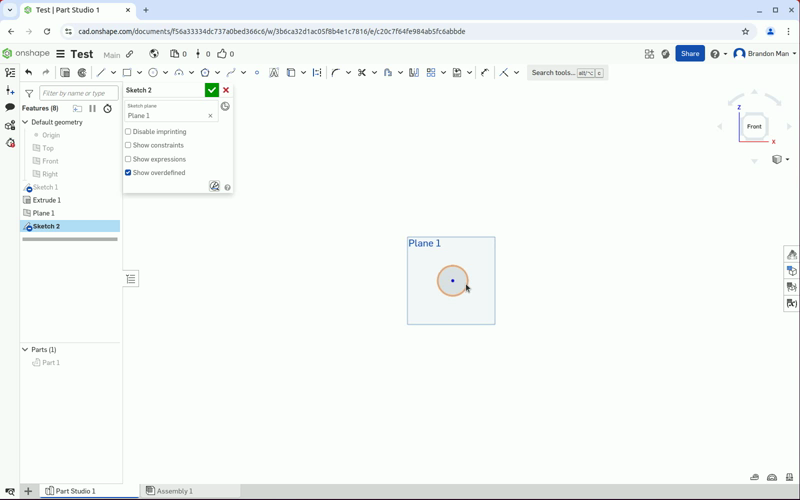
scroll(6)
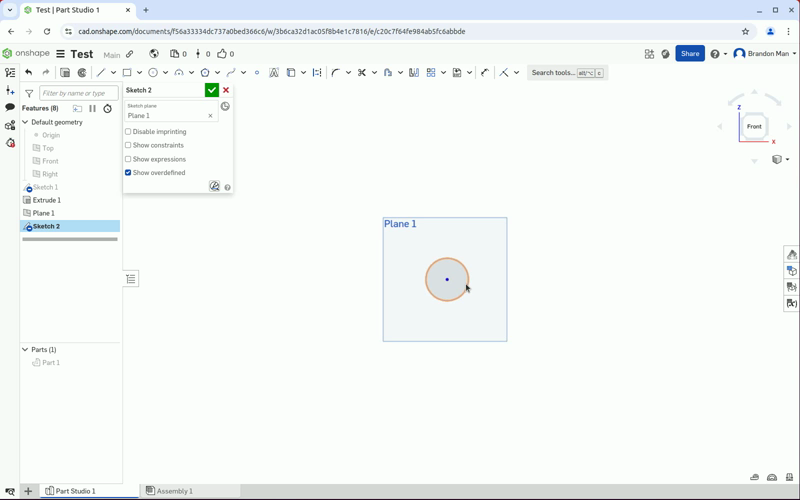
scroll(6)
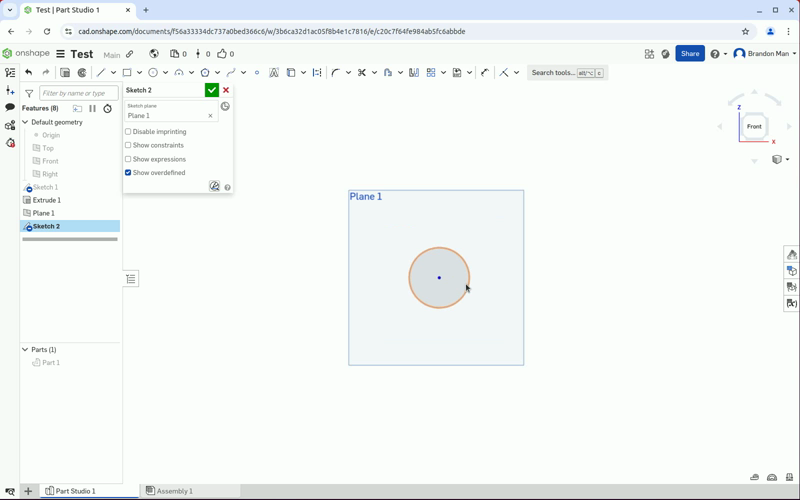
scroll(6)
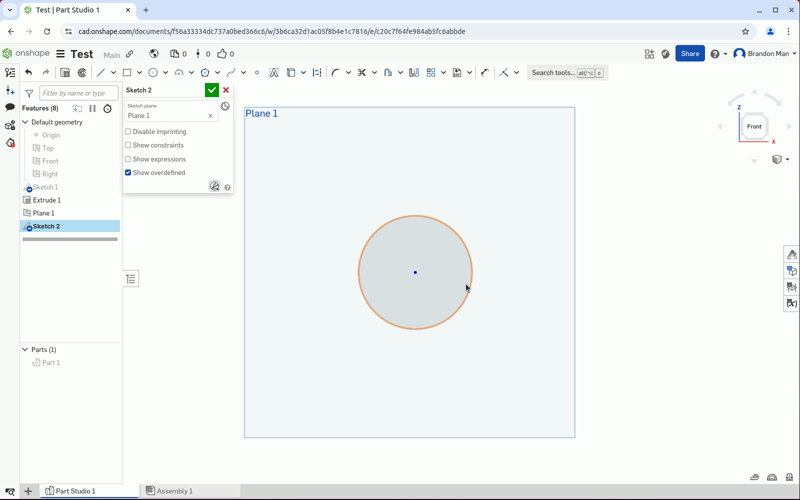
click(466, 283)
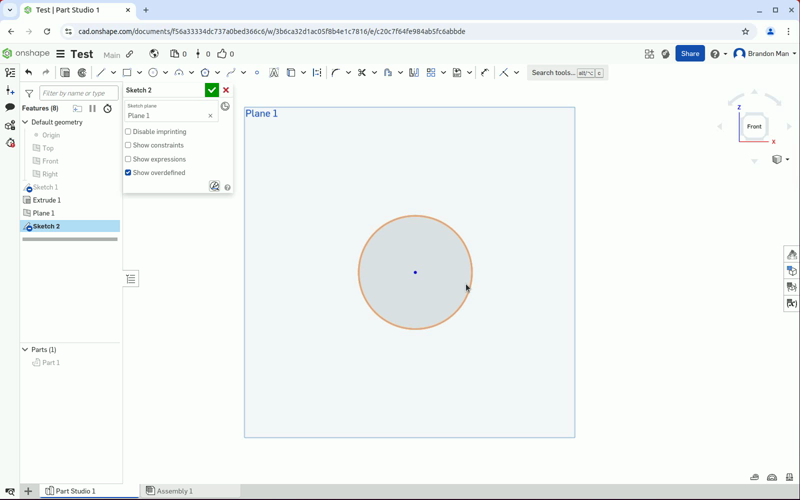
scroll(-6)
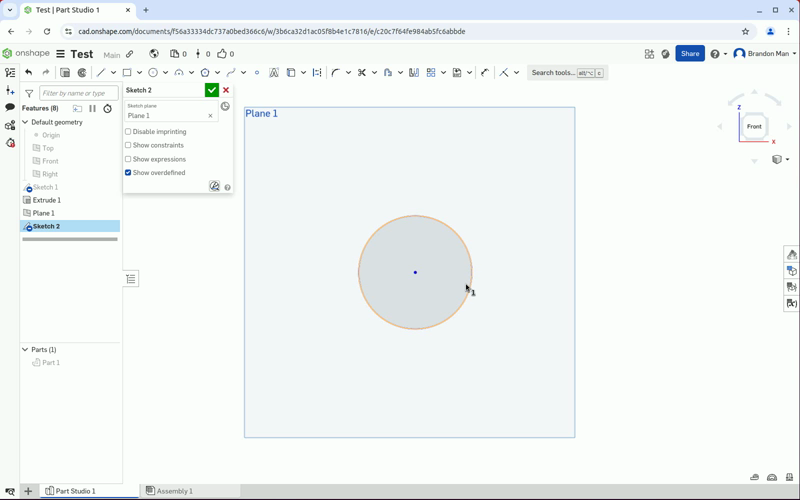
scroll(-6)
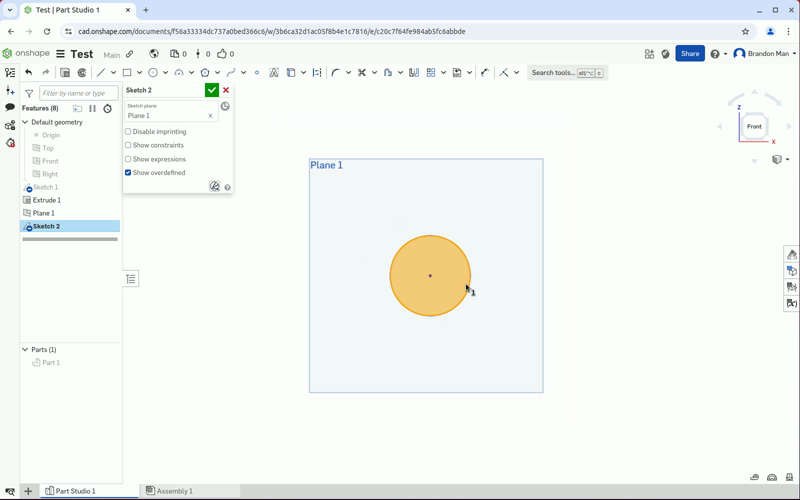
scroll(-6)
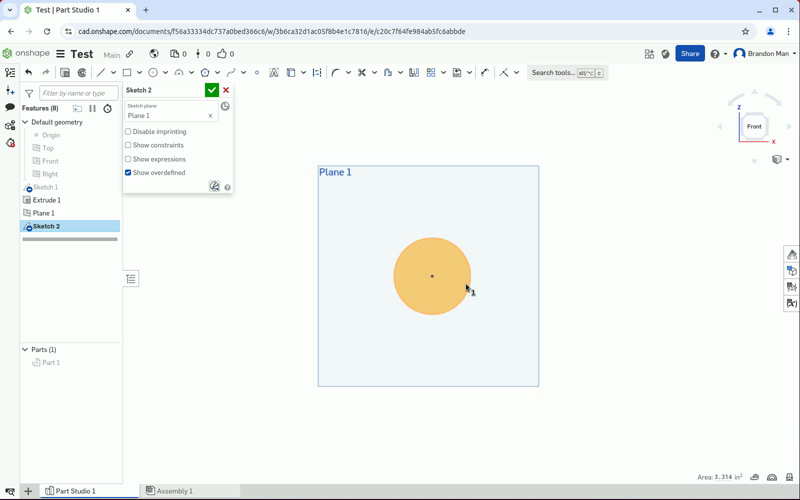
scroll(-6)
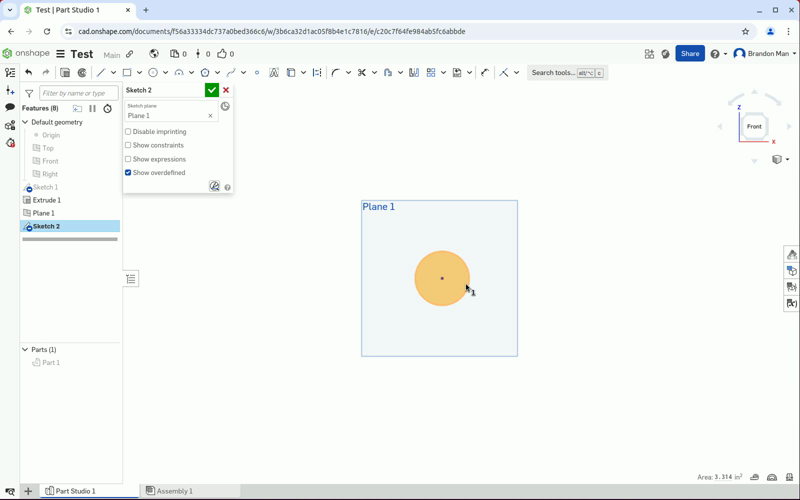
scroll(-6)
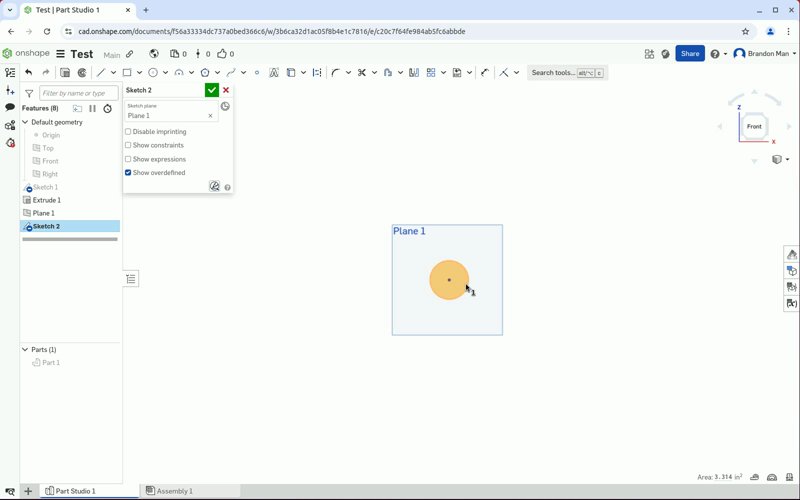
scroll(-6)
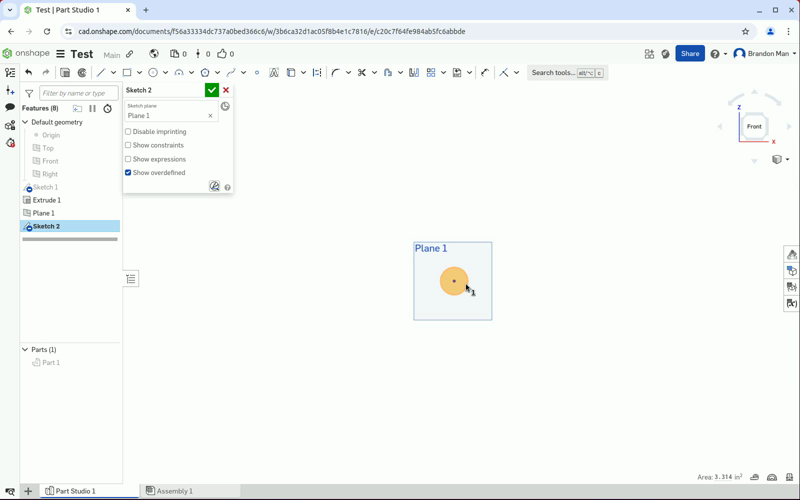
scroll(-6)
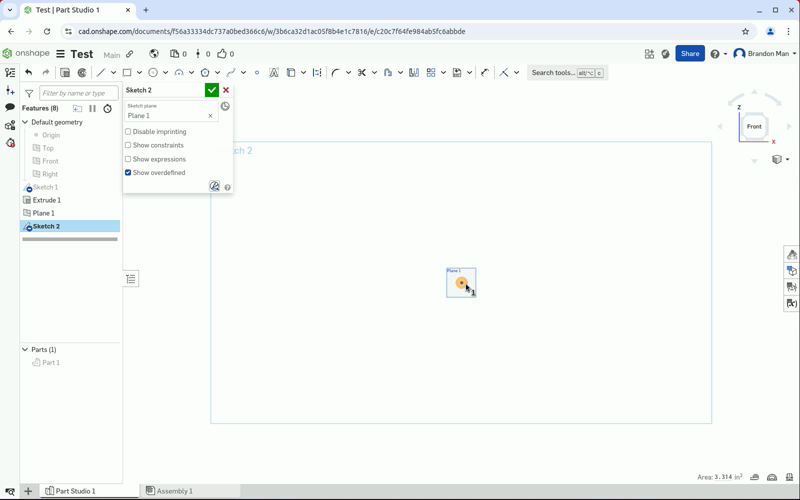
mouse_move(73, 352)
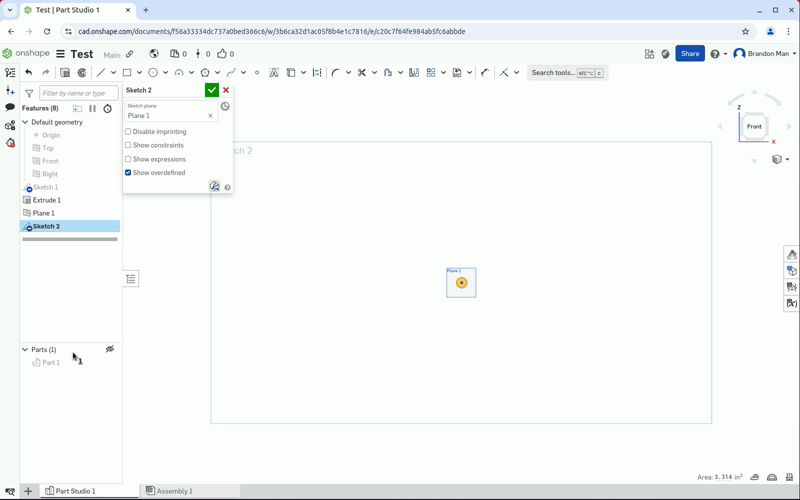
key(shift+y)
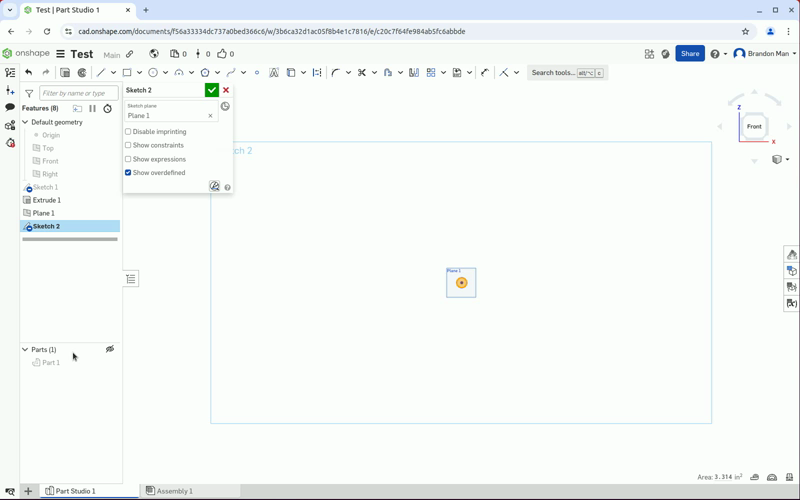
key(shift+e)
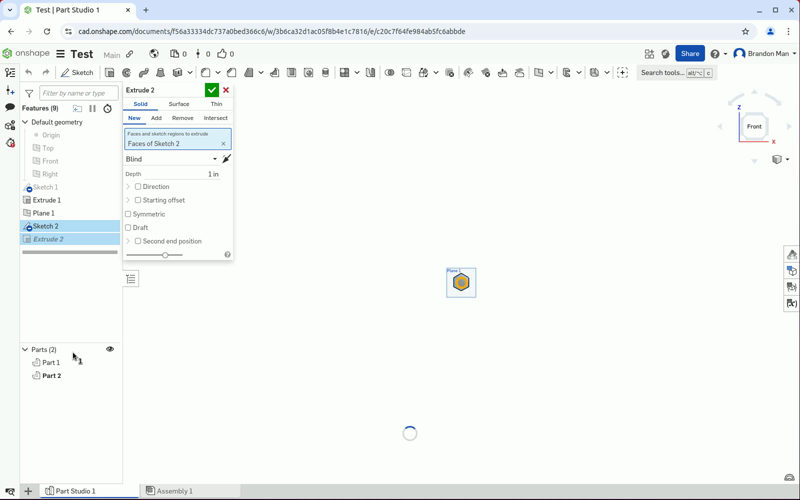
mouse_move(143, 106)
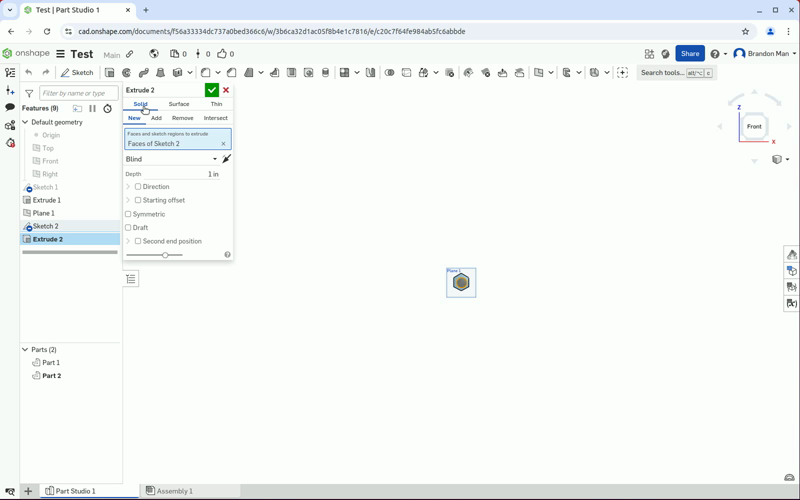
click(143, 106)
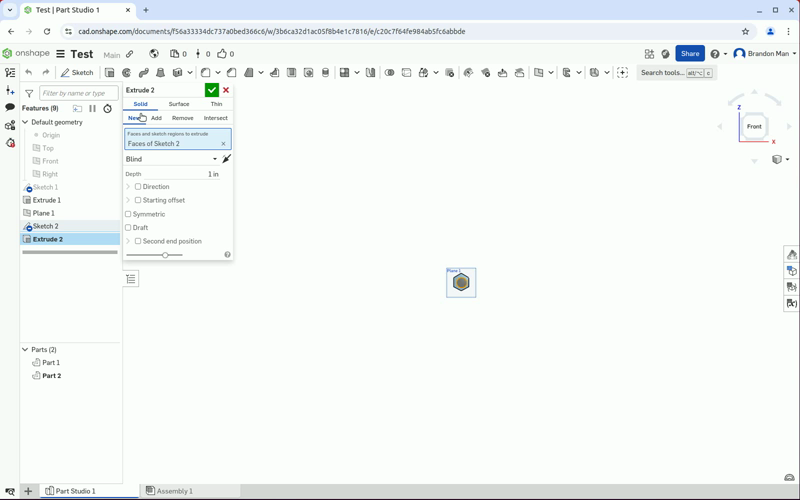
mouse_move(137, 120)
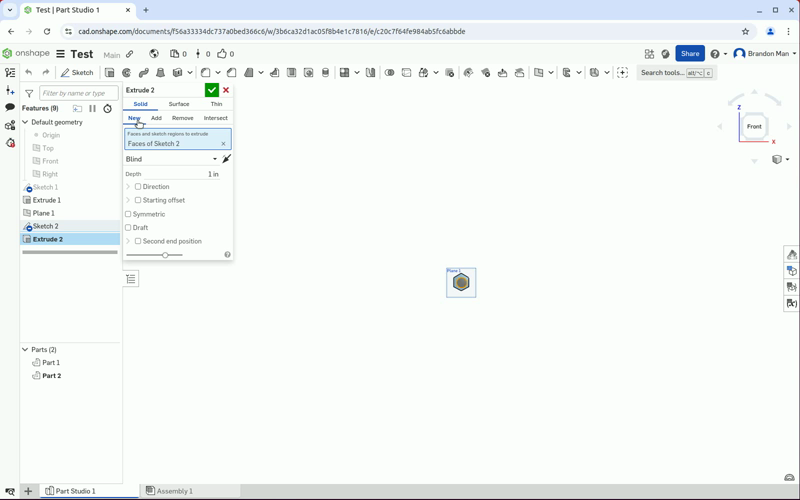
click(137, 120)
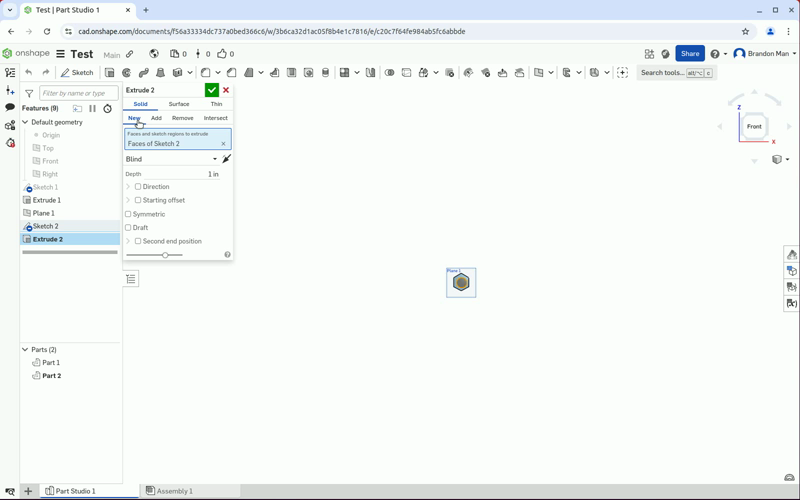
key(tab, 4)
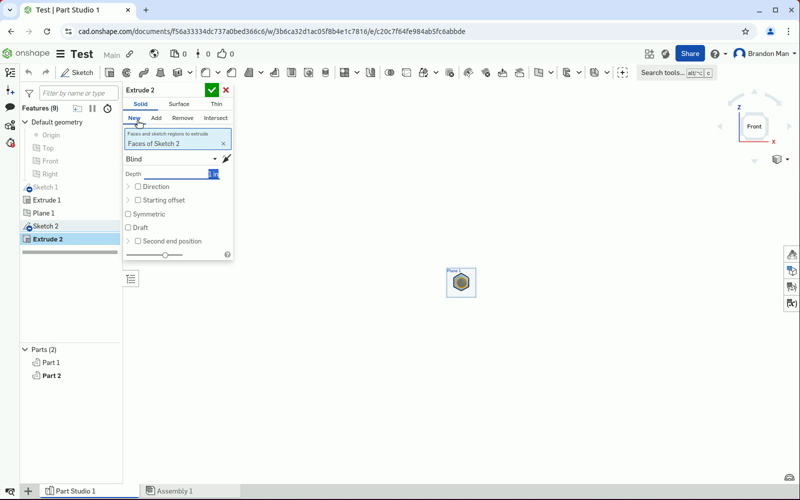
text(3.37)
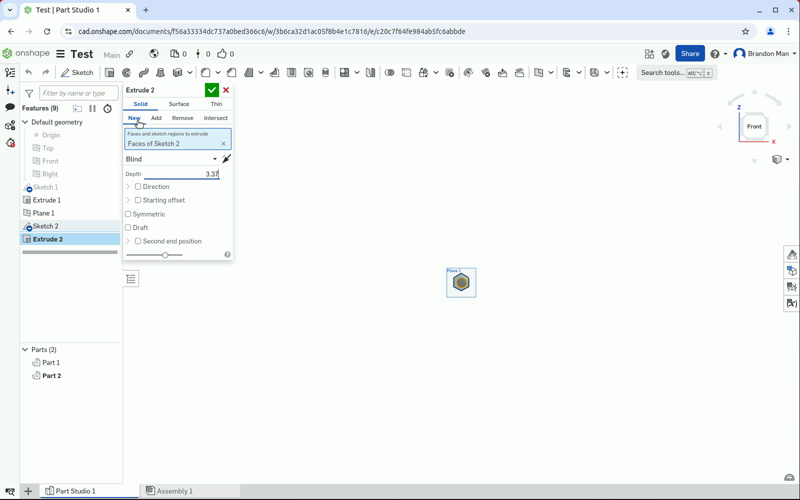
key(enter)
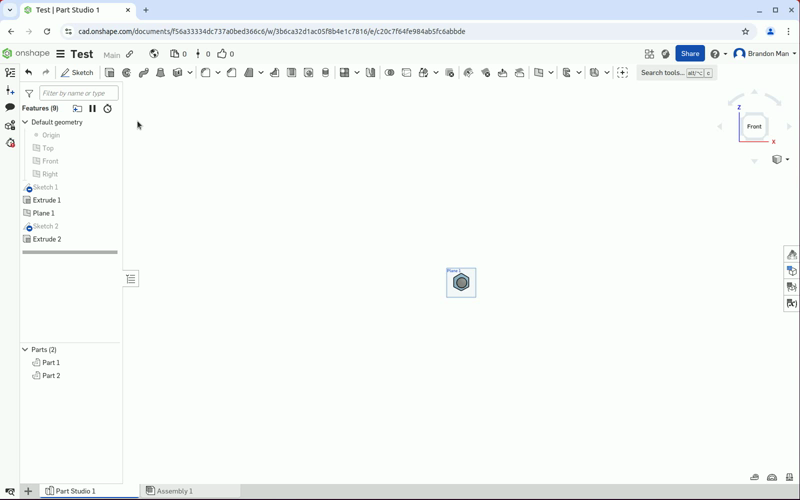
key(shift+h)
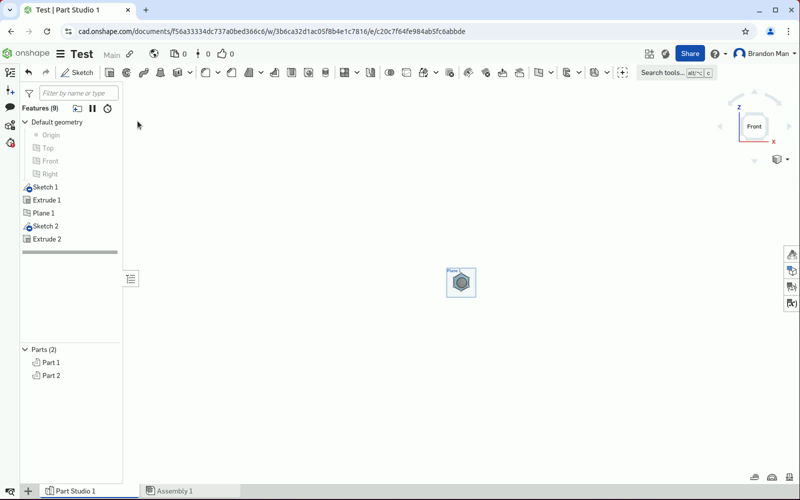
key(shift+h)
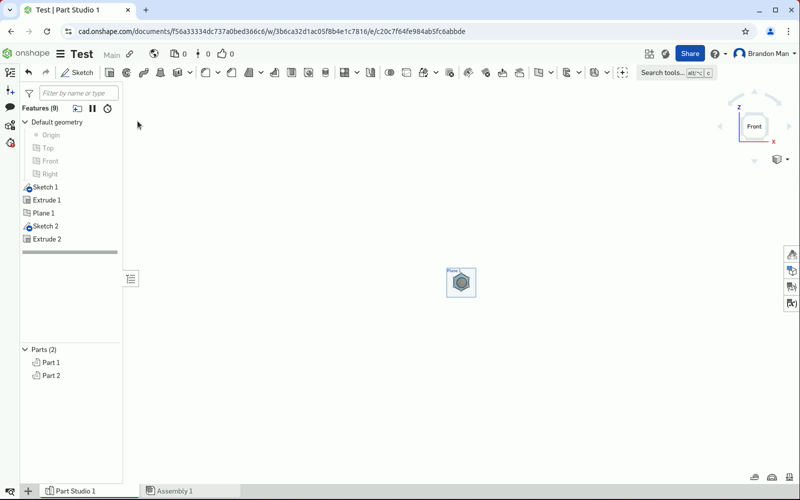
key(shift+7)
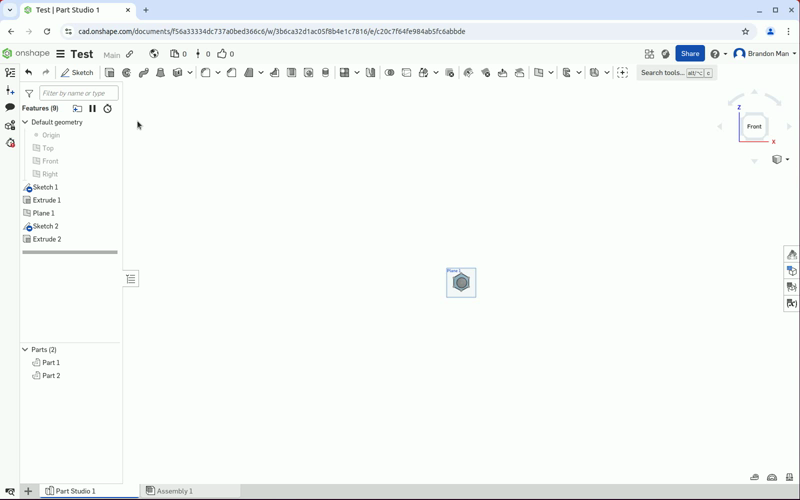
key(left, 2)
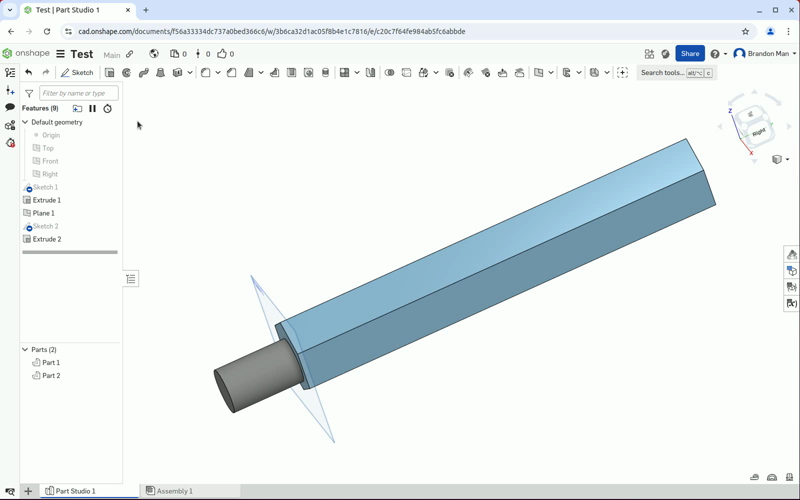
key(down, 2)
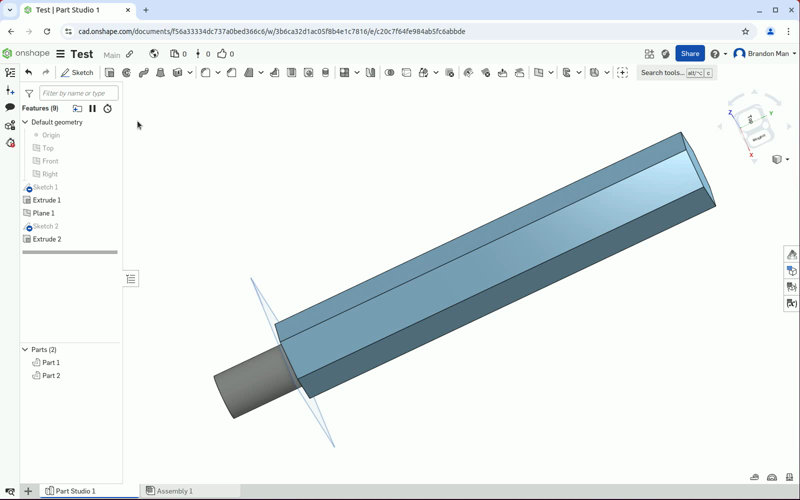
key(up, 2)
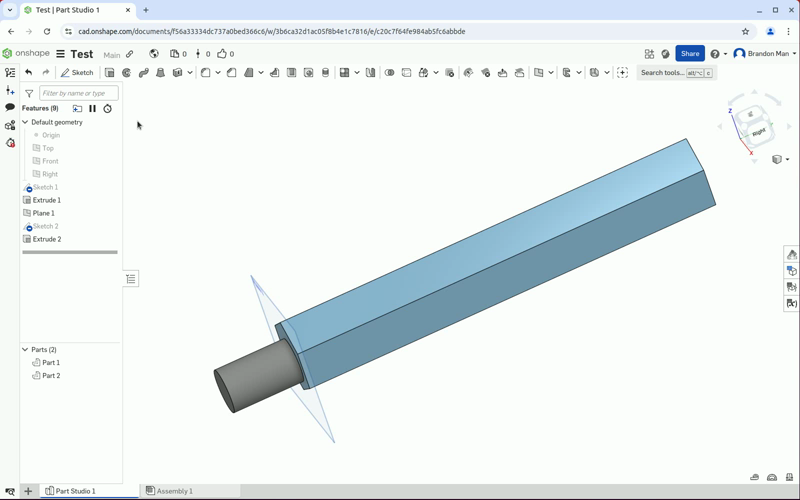
key(right, 2)
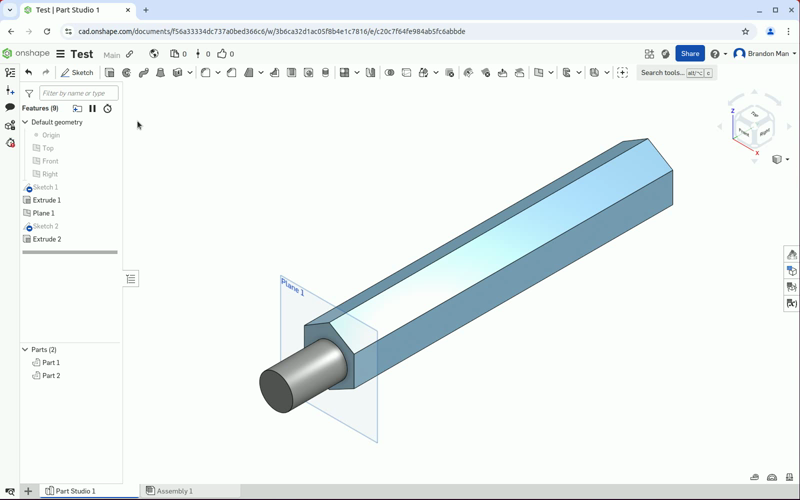
mouse_move(73, 189)
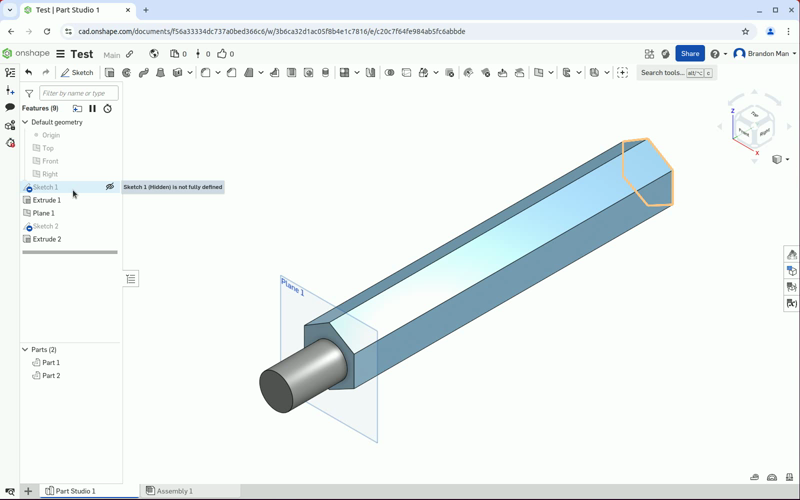
click(73, 189)